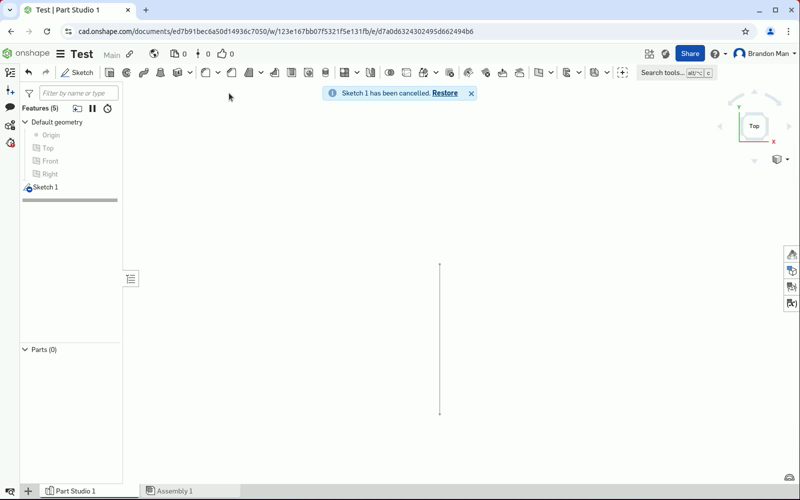
key(shift+h)
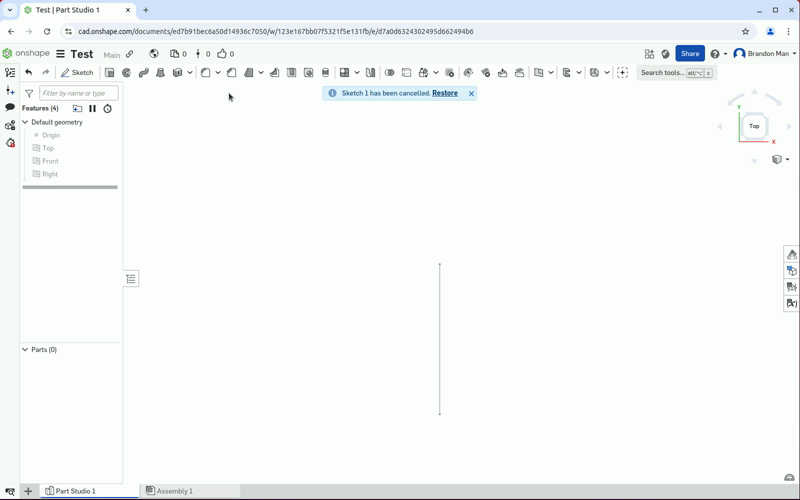
key(shift+s)
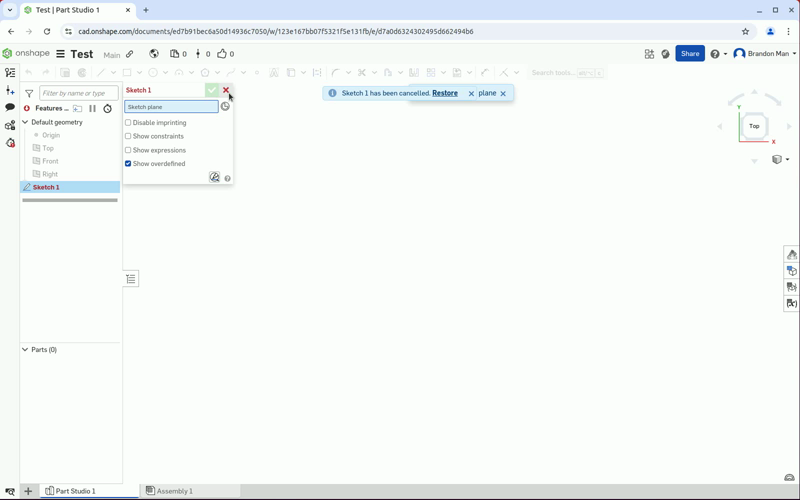
mouse_move(73, 150)
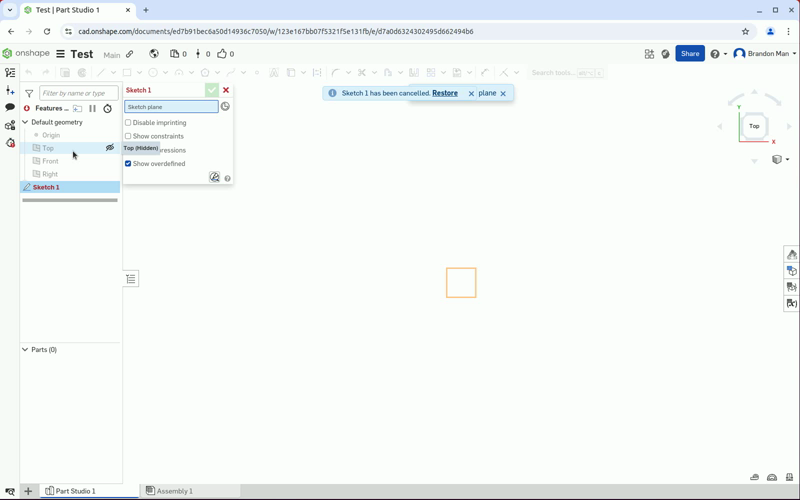
click(73, 150)
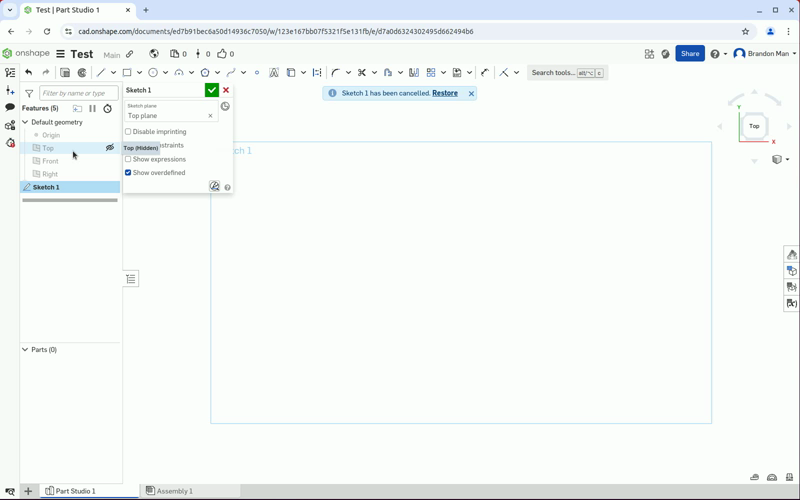
mouse_move(73, 352)
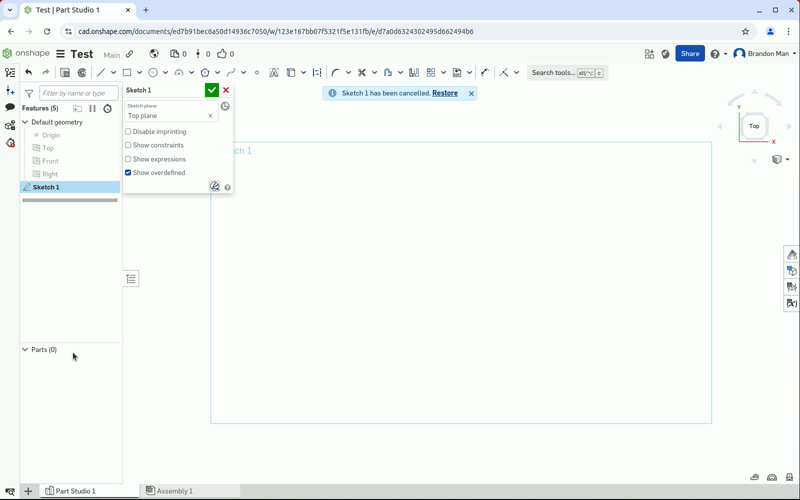
key(y)
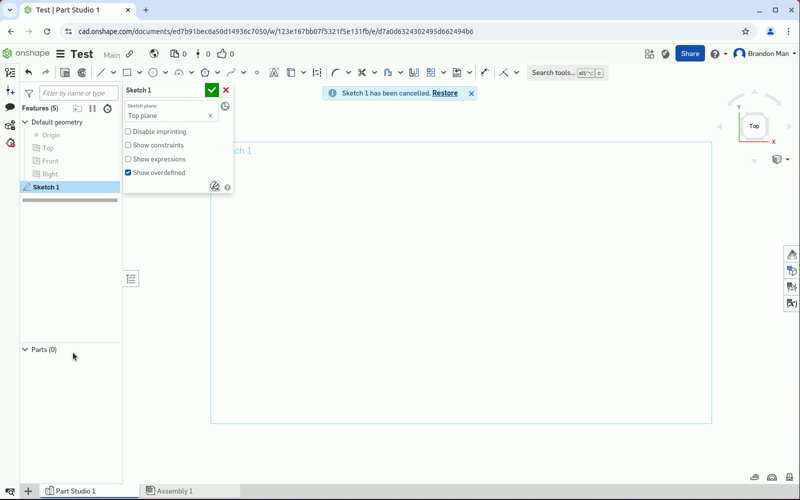
key(l)
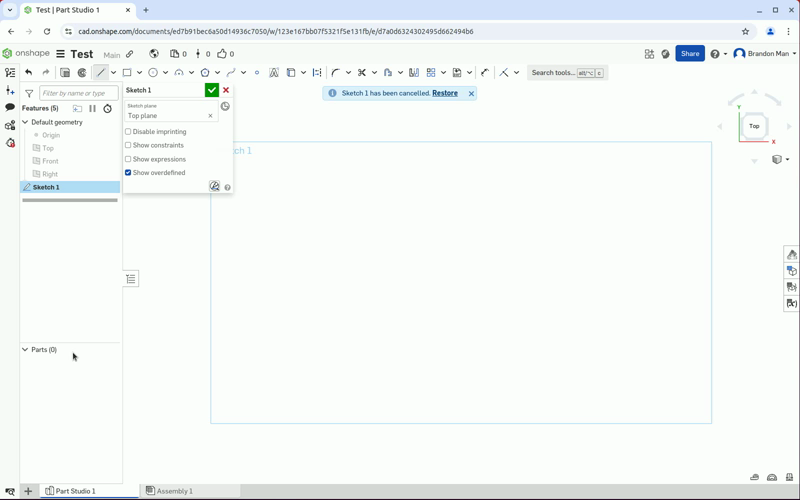
key_down(shift)
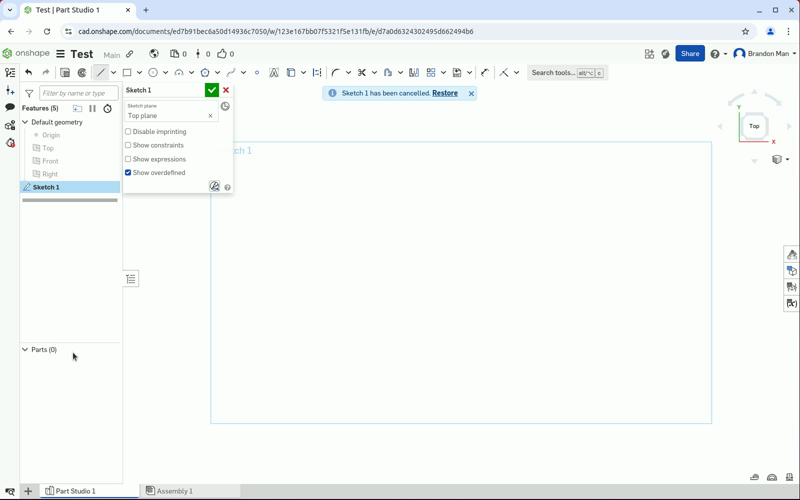
mouse_move(460, 282)
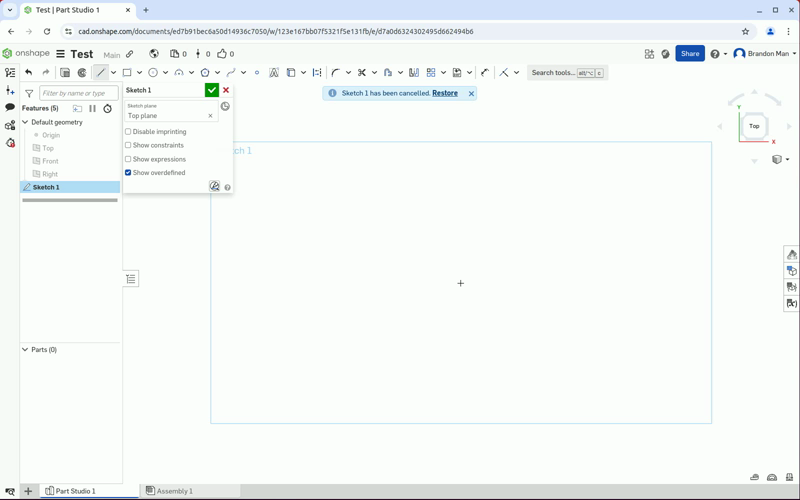
click(460, 282)
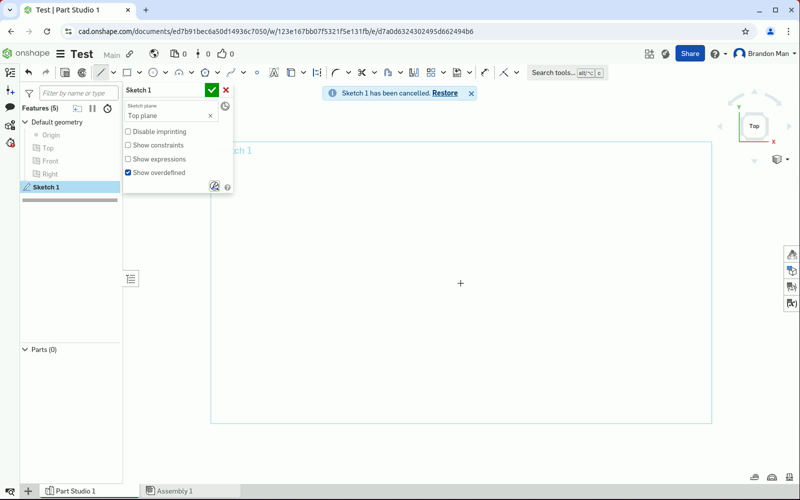
key_up(shift)
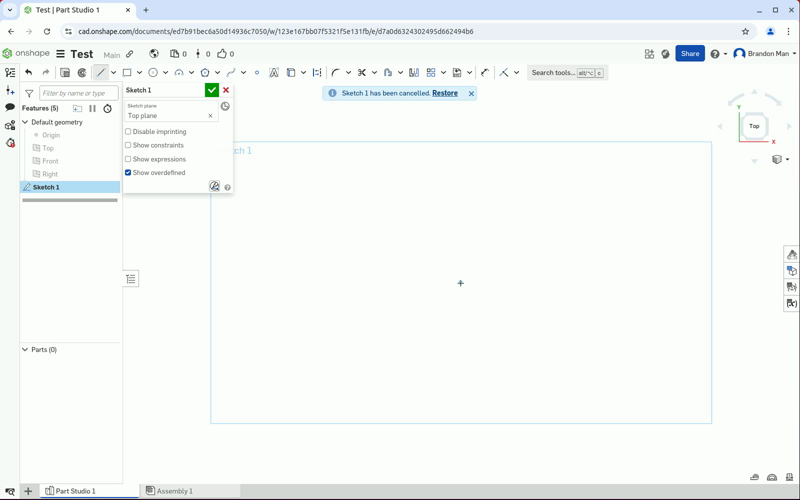
key_down(shift)
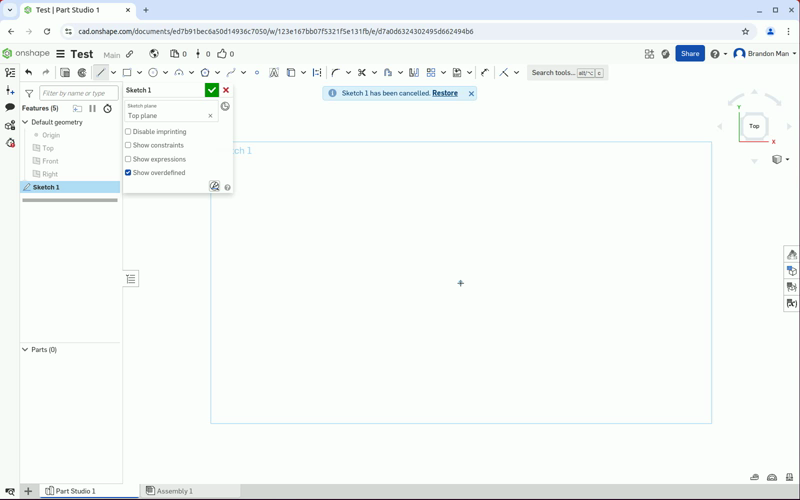
mouse_move(573, 282)
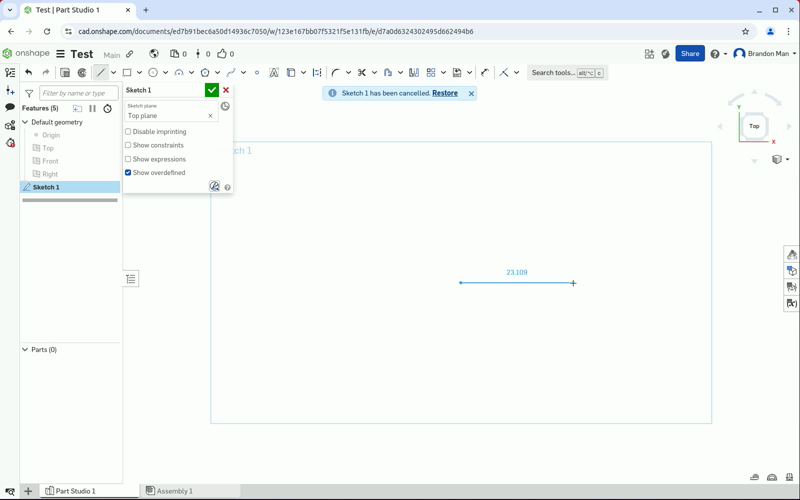
click(573, 282)
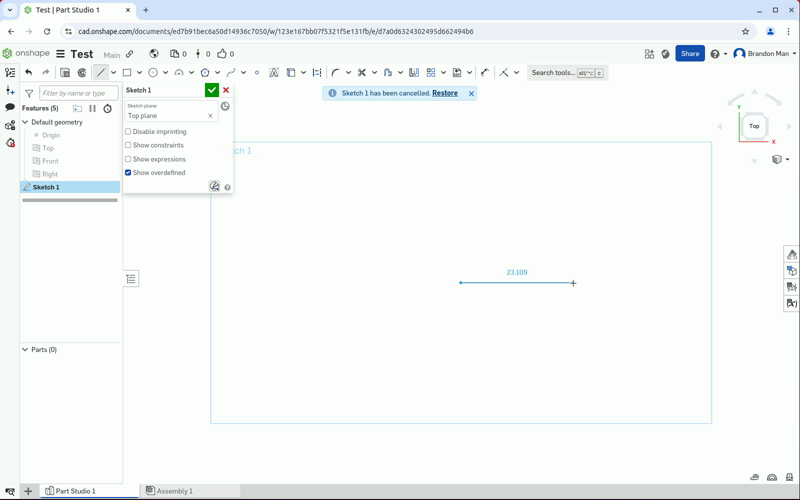
key_up(shift)
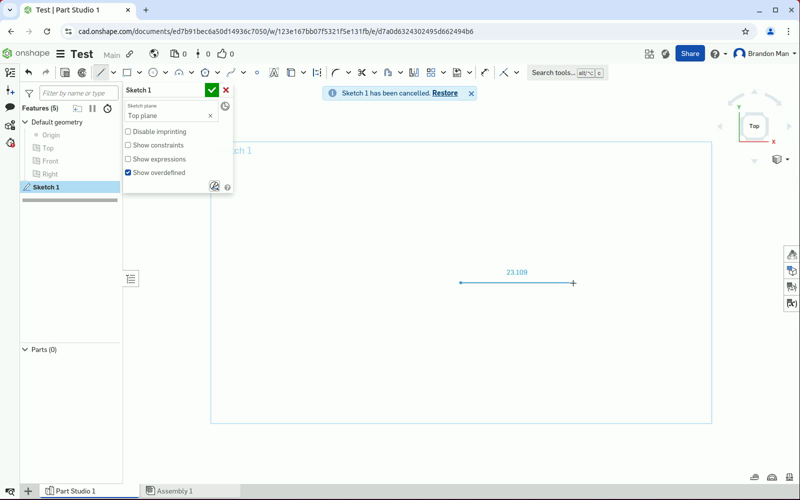
key_down(shift)
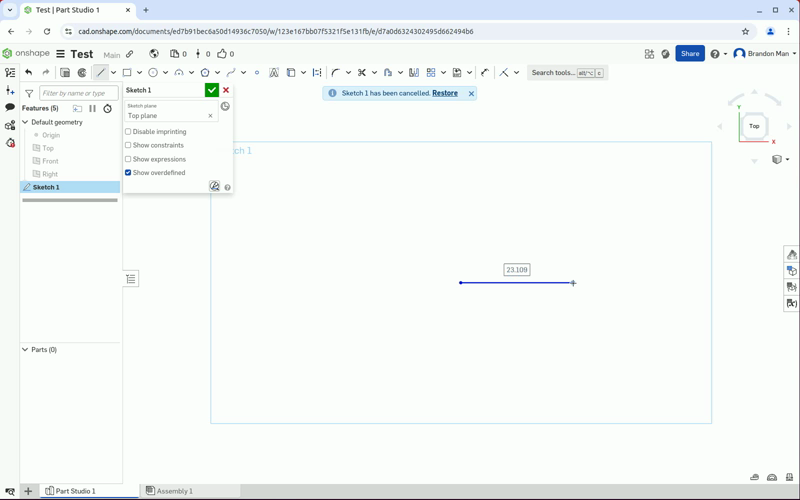
mouse_move(573, 216)
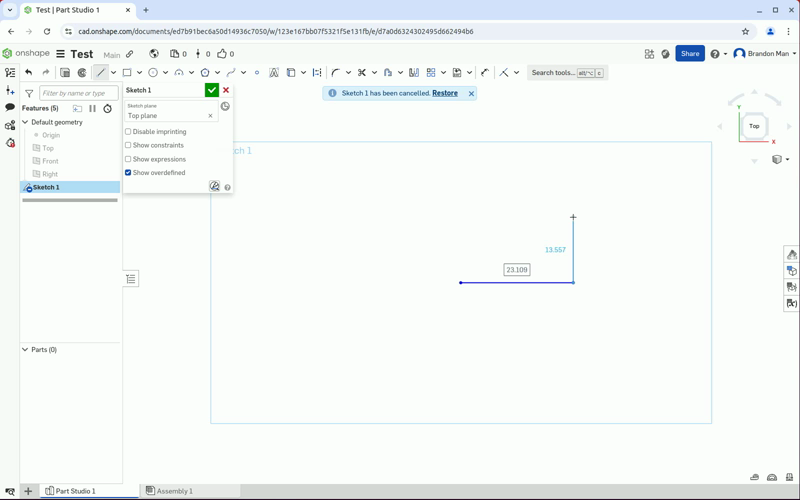
click(573, 216)
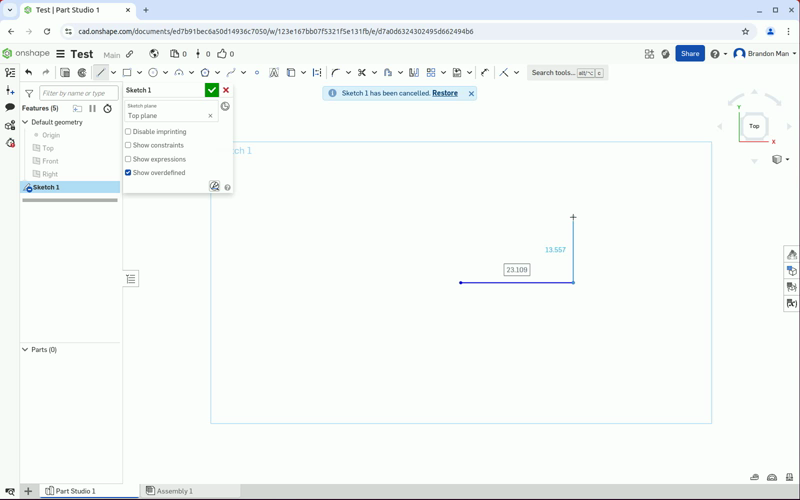
key_up(shift)
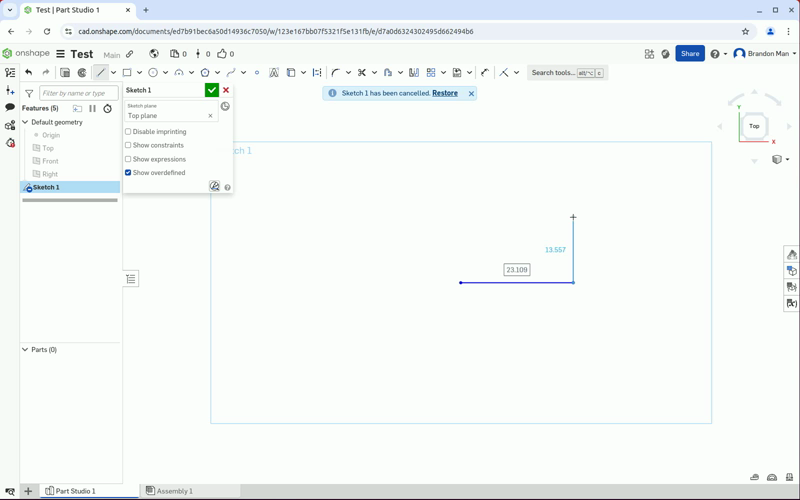
key_down(shift)
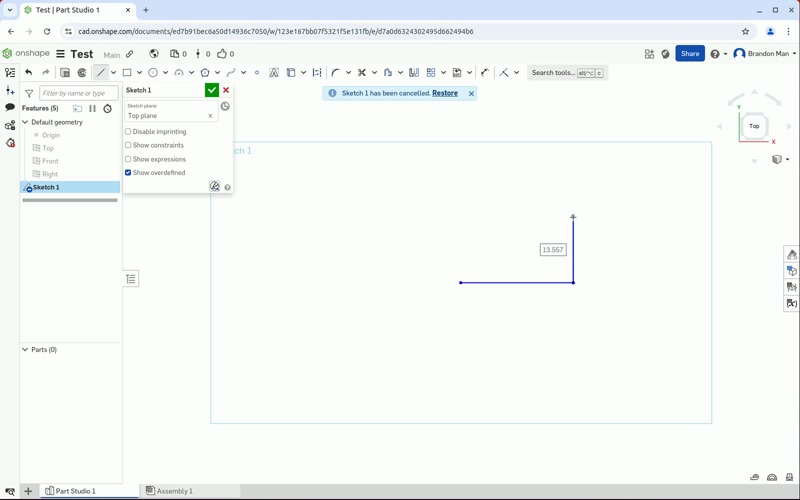
mouse_move(460, 216)
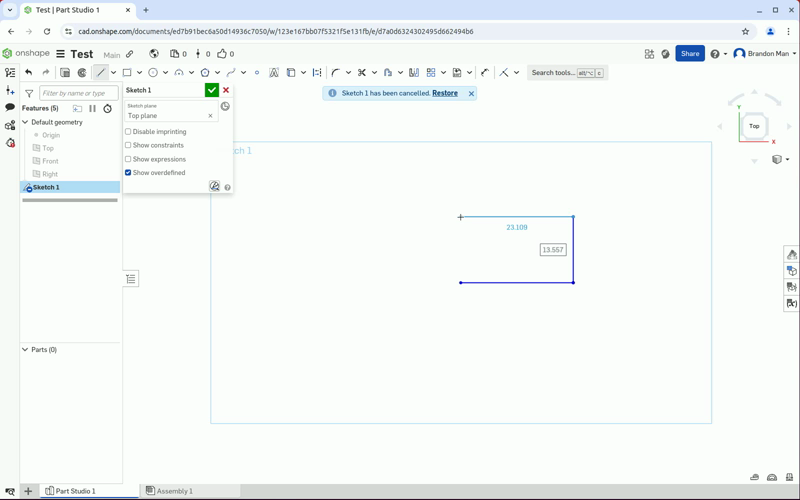
click(460, 216)
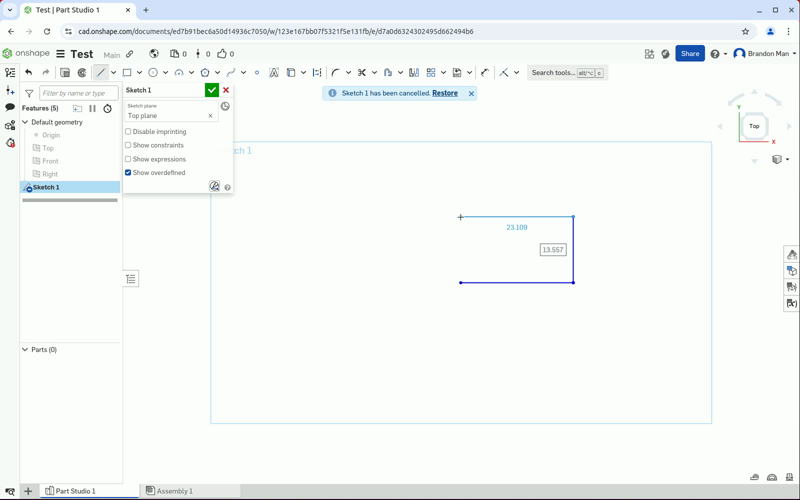
key_up(shift)
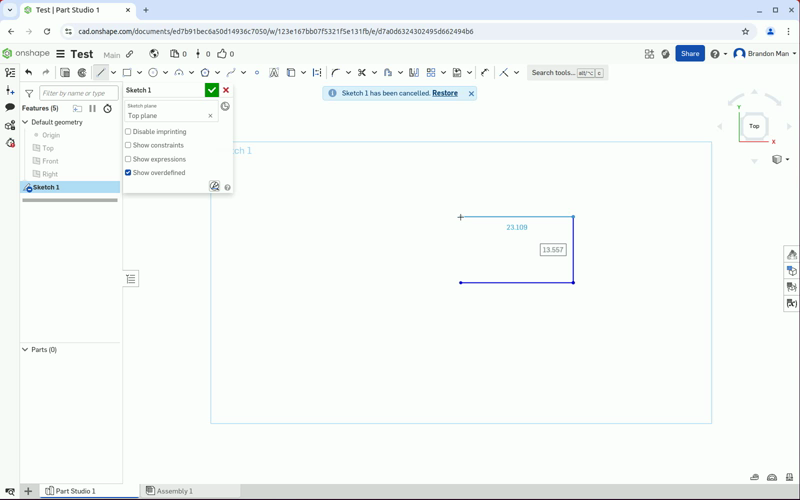
key_down(shift)
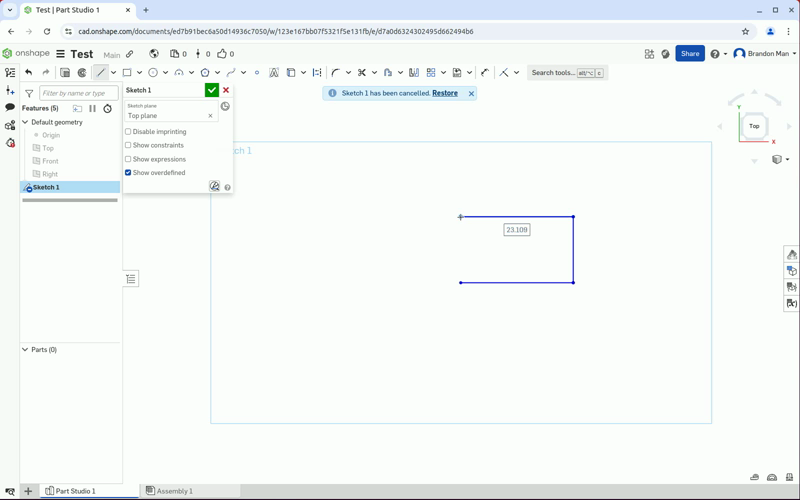
mouse_move(460, 282)
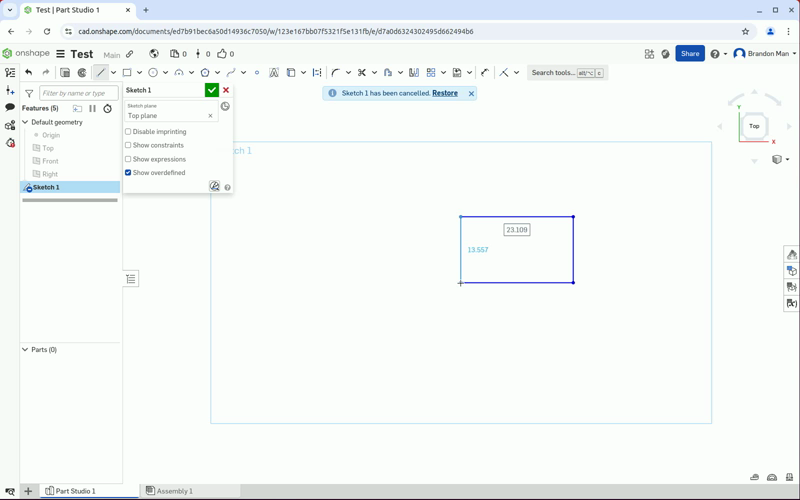
key_up(shift)
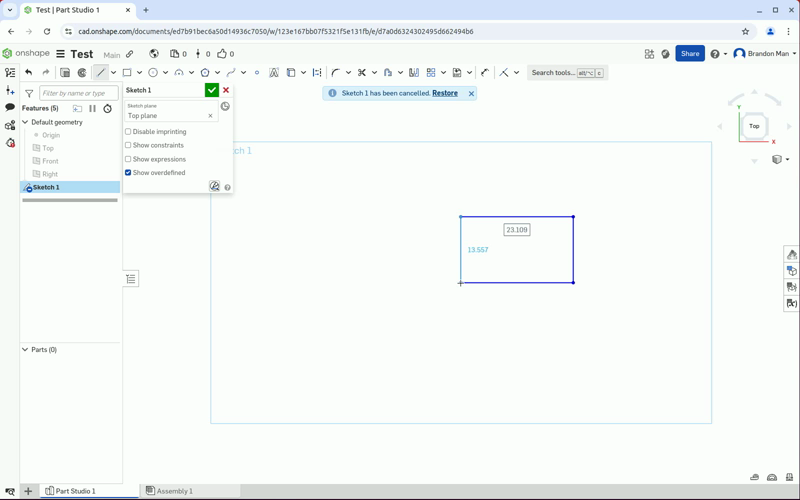
click(460, 282)
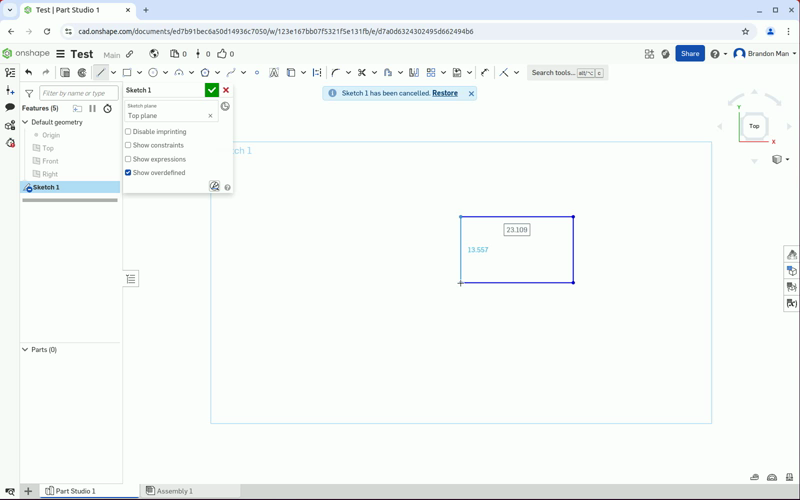
key(esc)
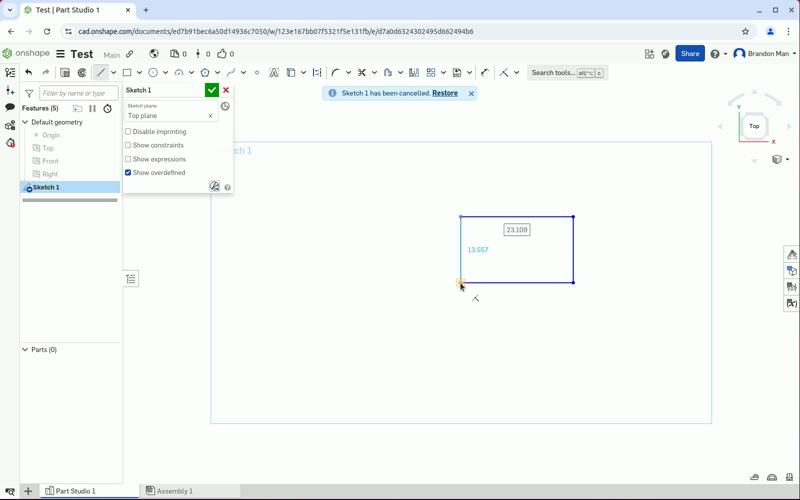
mouse_move(541, 254)
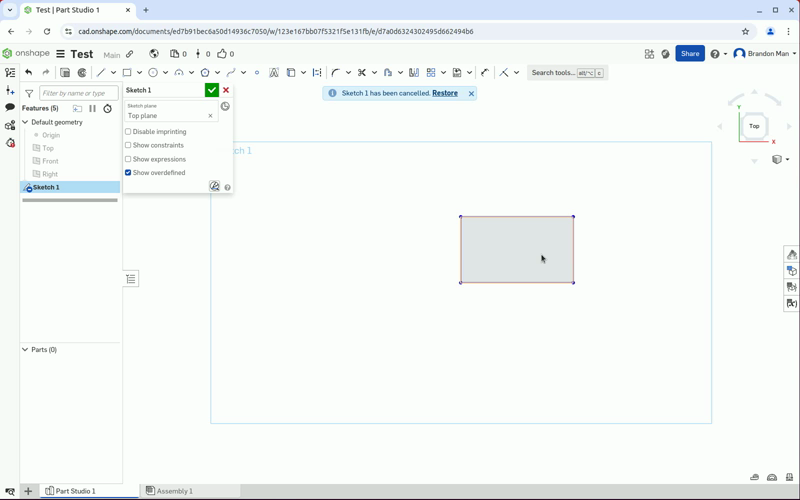
click(541, 254)
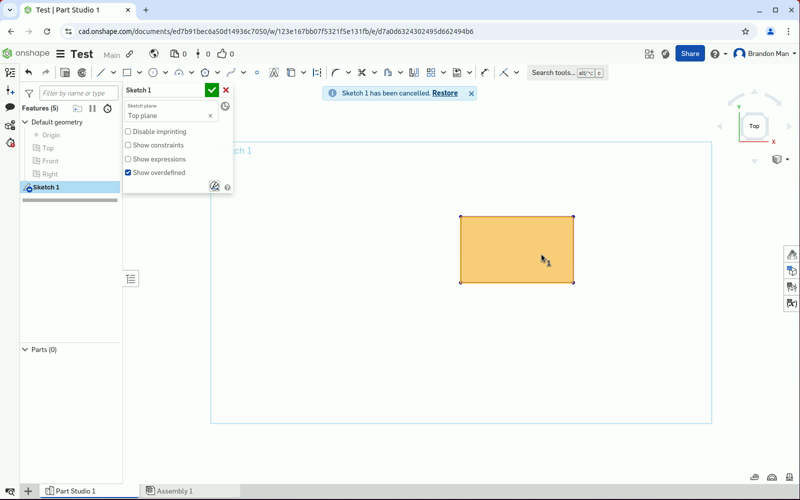
mouse_move(73, 352)
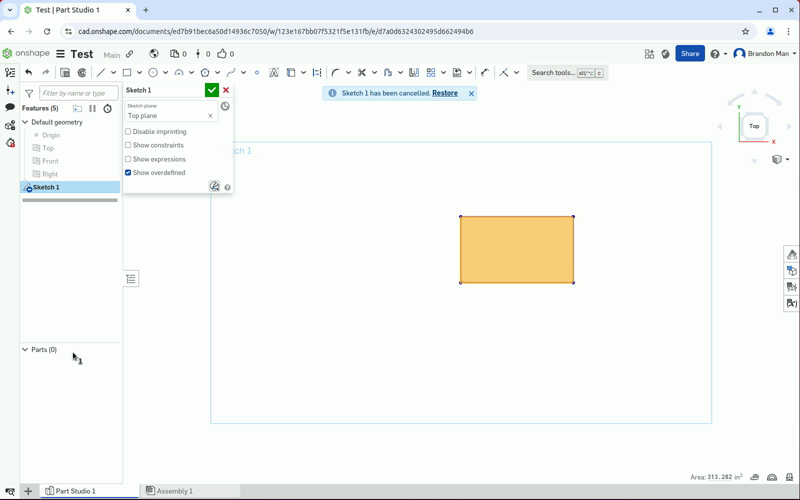
key(shift+y)
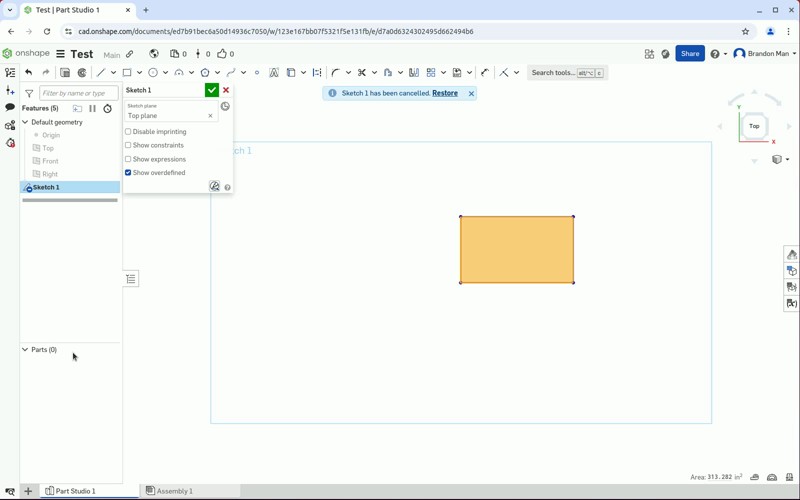
key(shift+e)
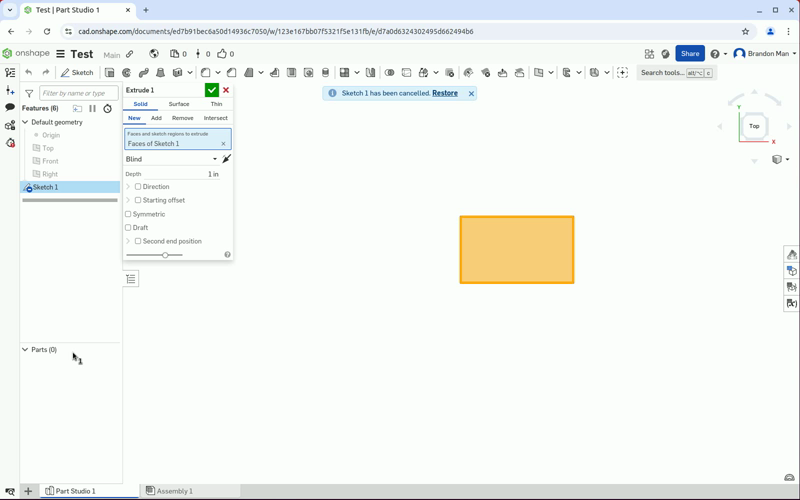
mouse_move(143, 106)
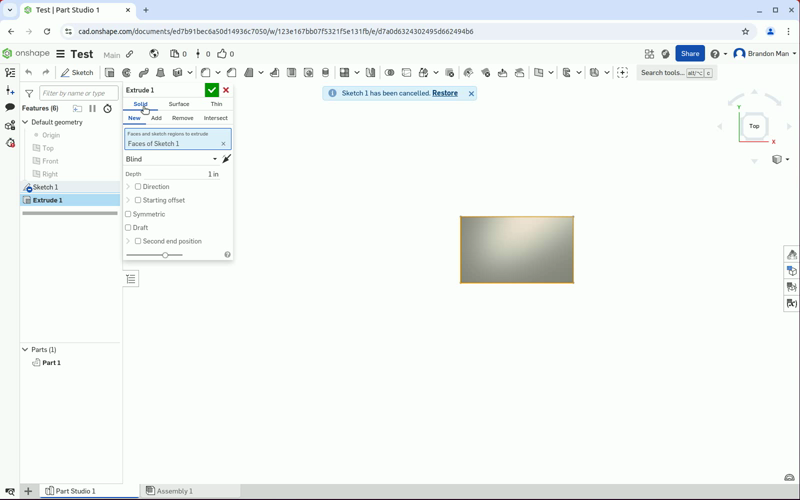
click(143, 106)
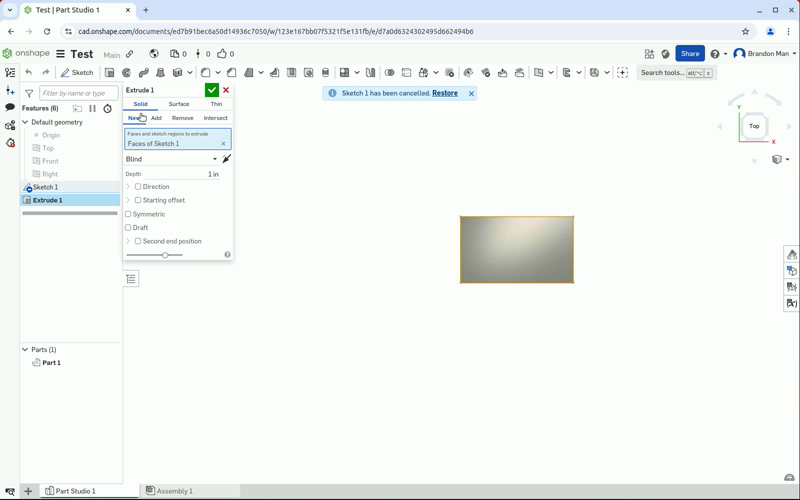
mouse_move(137, 120)
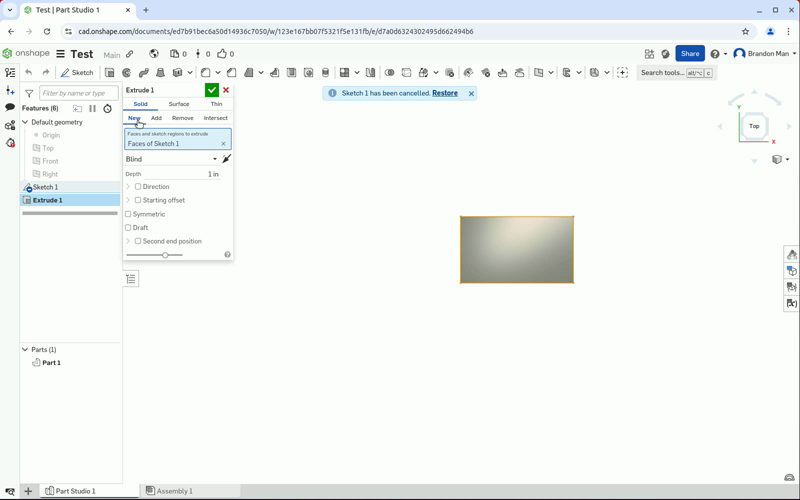
click(137, 120)
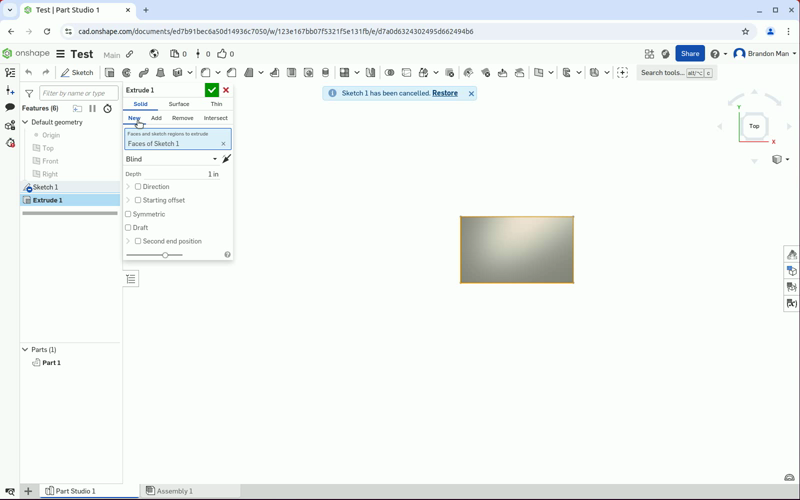
key(tab, 4)
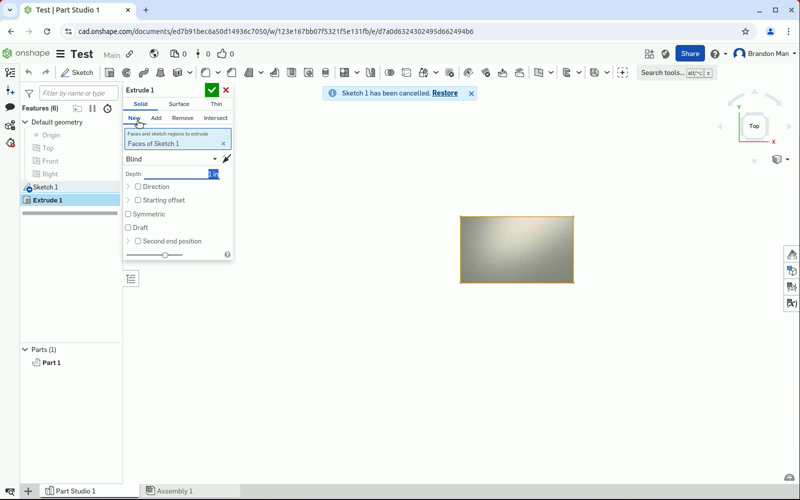
text(9.869)
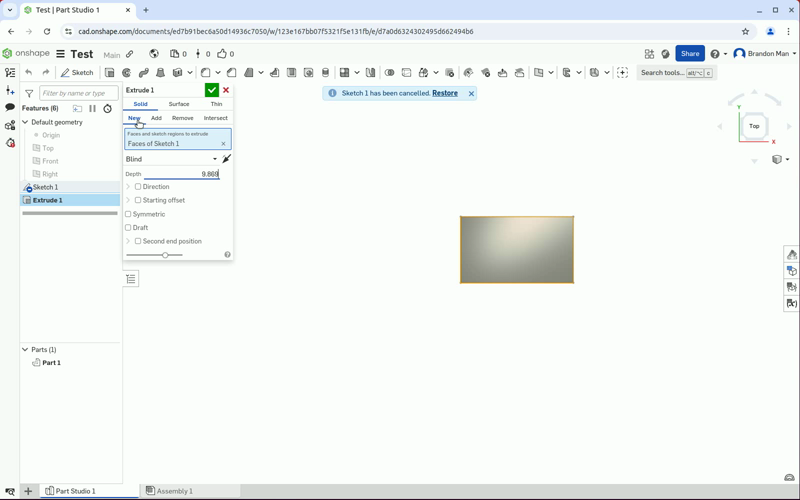
key(enter)
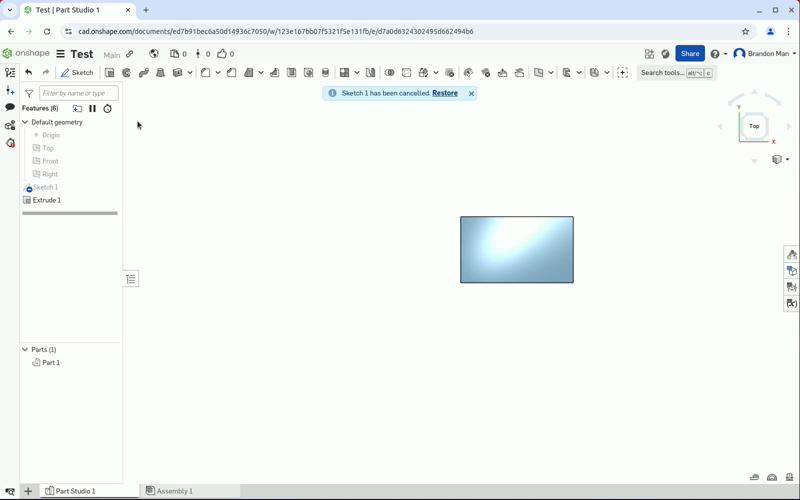
key(shift+h)
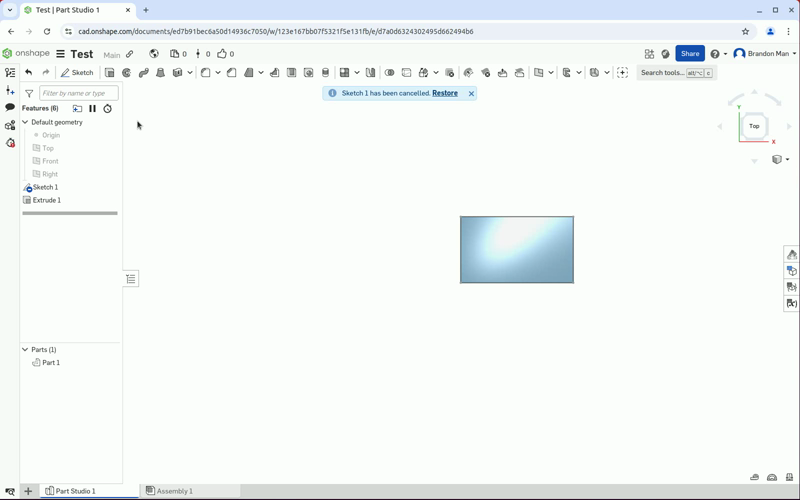
key(shift+h)
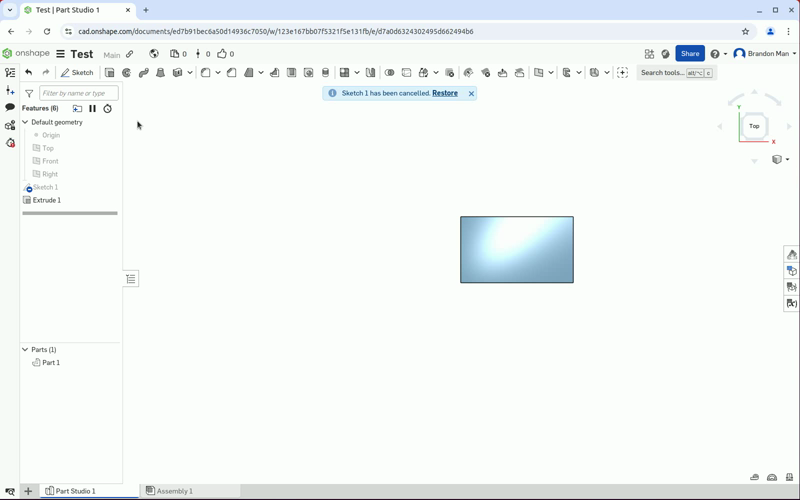
mouse_move(73, 189)
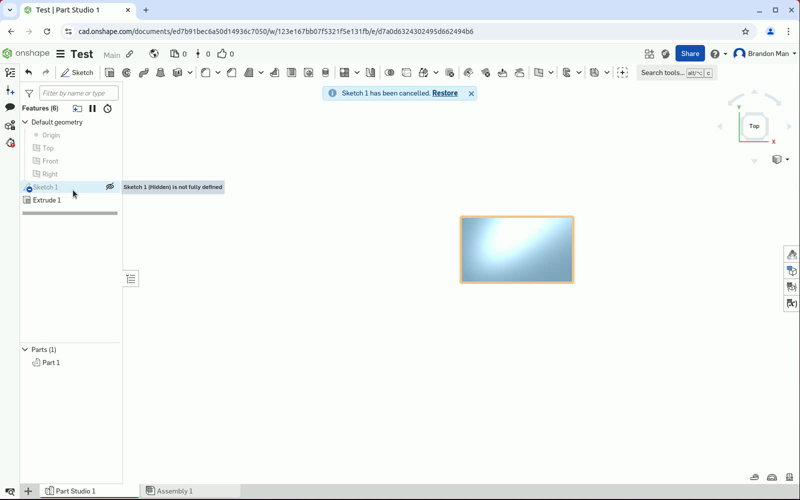
click(73, 189)
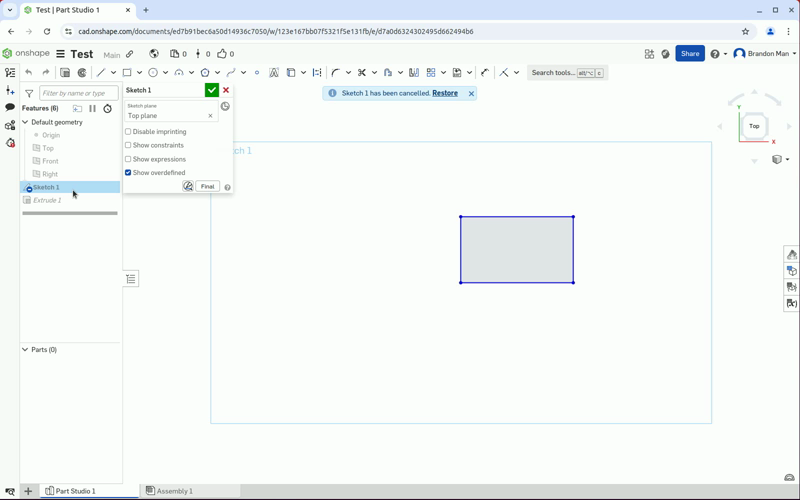
mouse_move(229, 92)
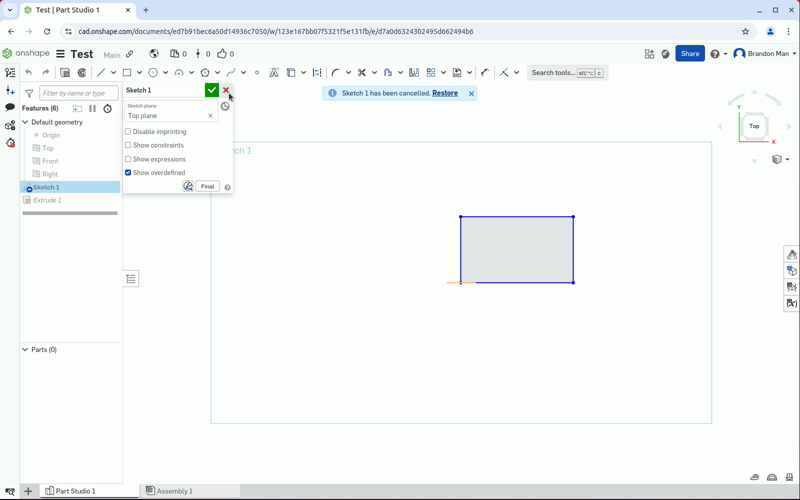
click(229, 92)
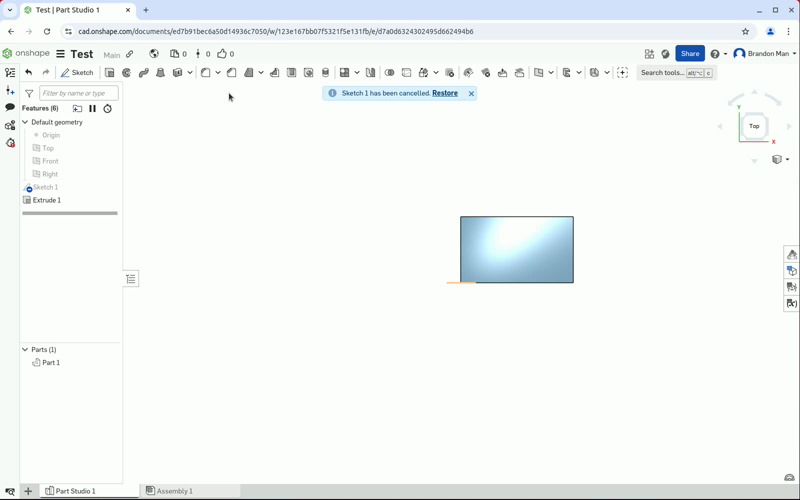
mouse_move(541, 75)
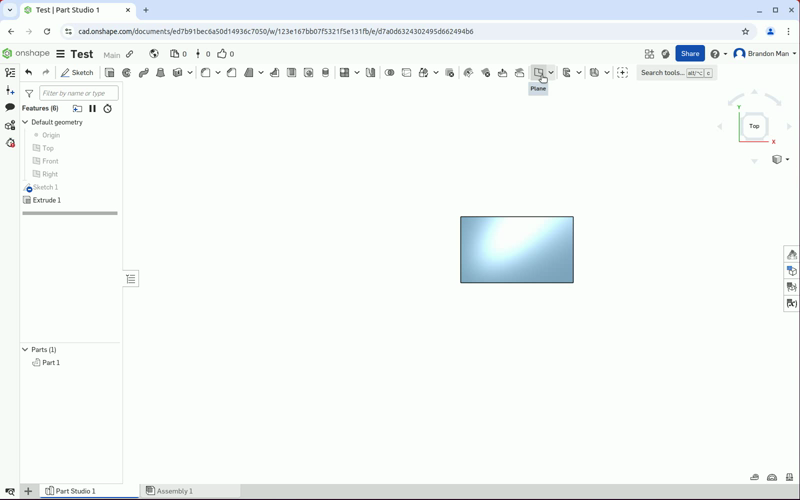
click(541, 75)
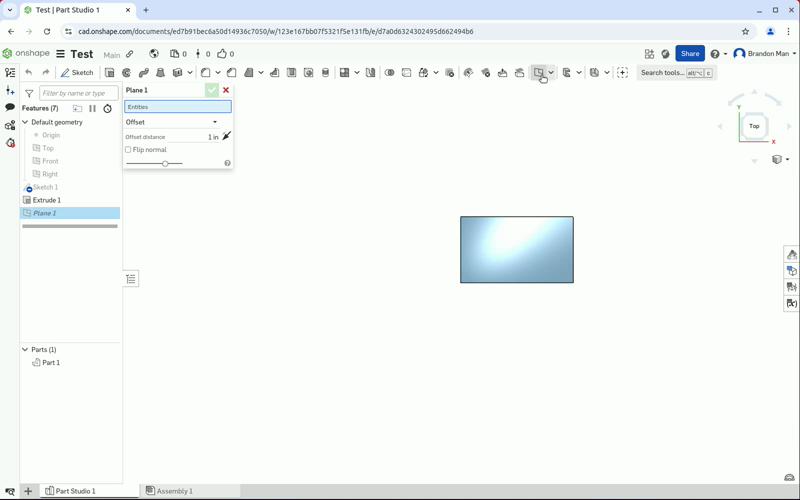
mouse_move(73, 150)
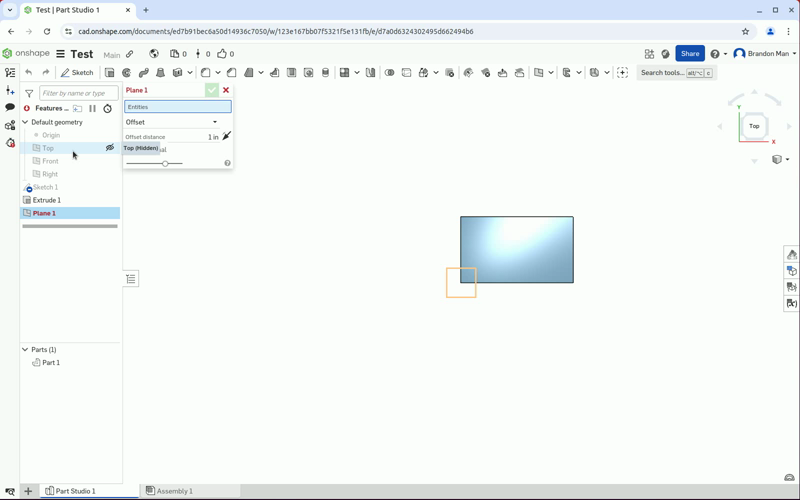
click(73, 150)
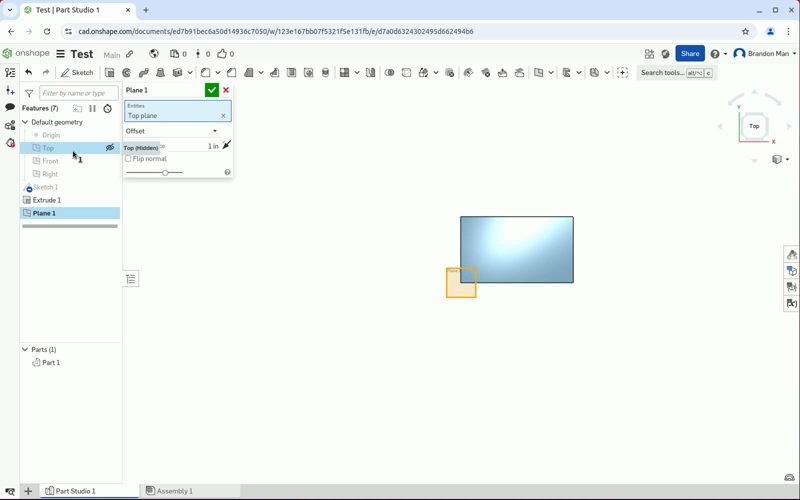
key(tab, 2)
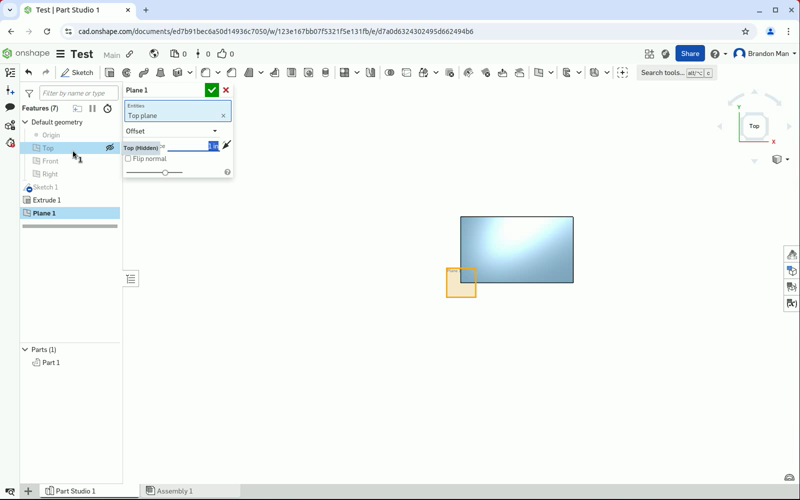
text(9.86)
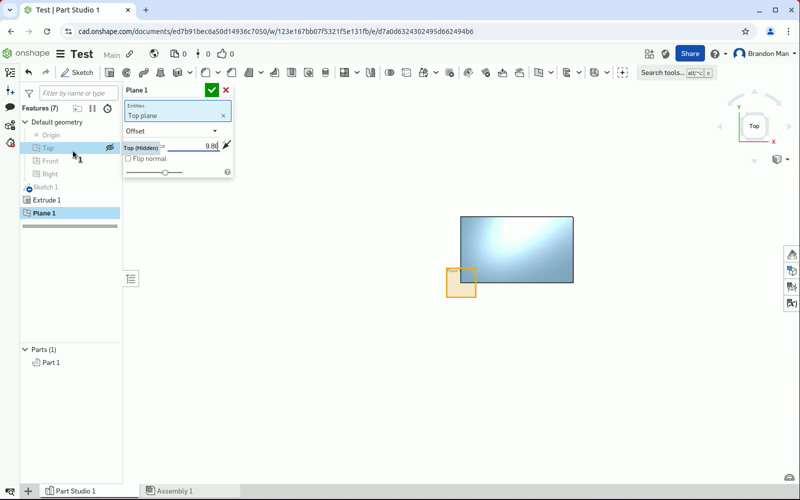
key(enter, 2)
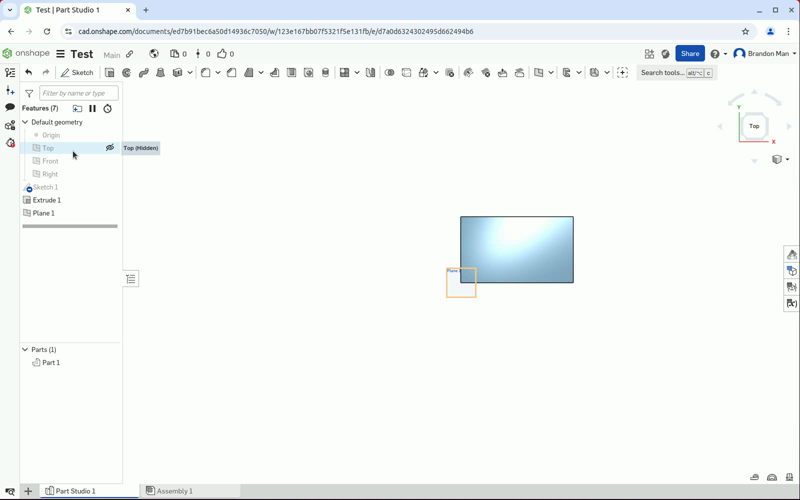
key(shift+s)
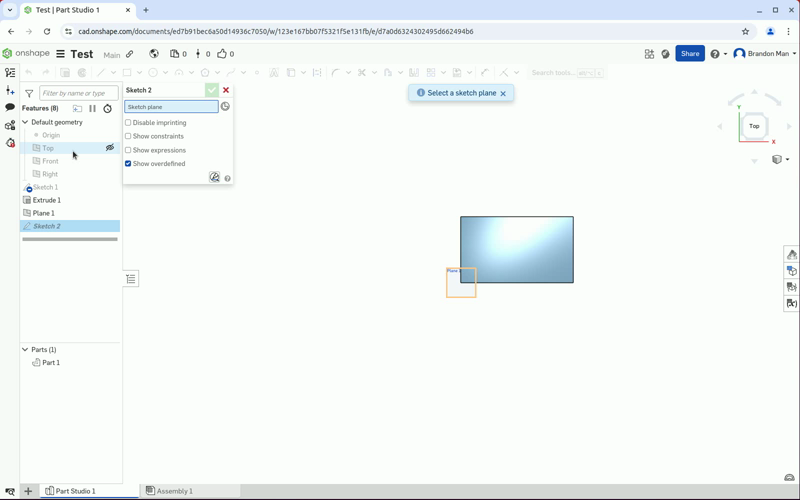
mouse_move(73, 215)
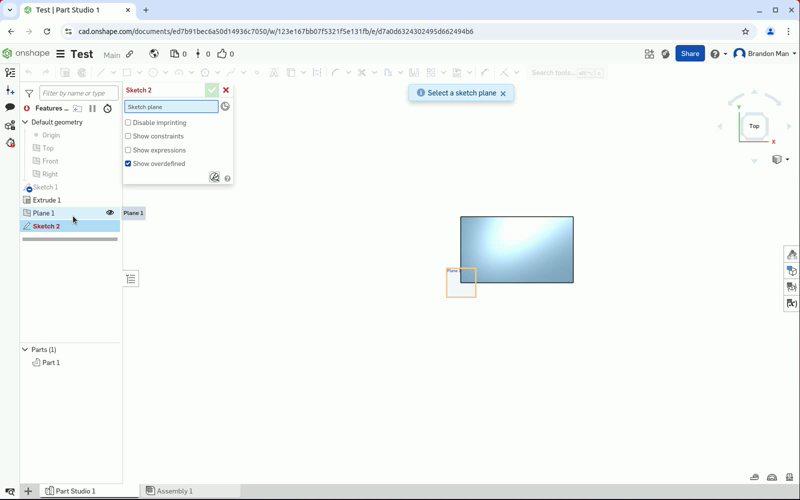
click(73, 215)
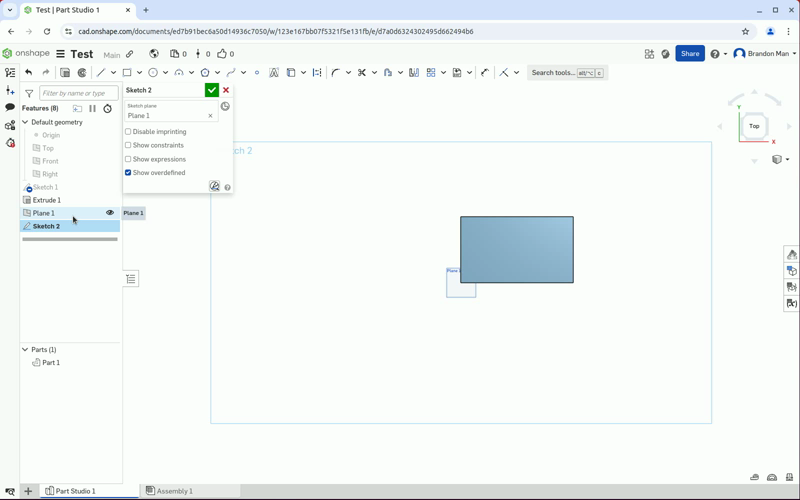
mouse_move(73, 352)
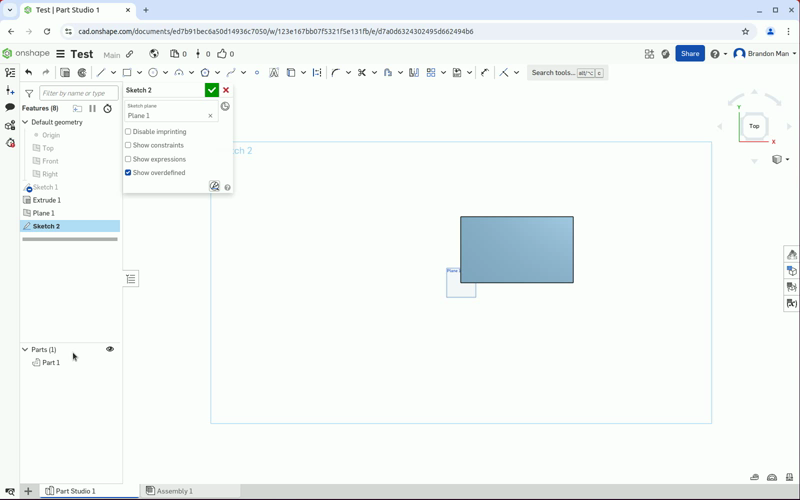
key(y)
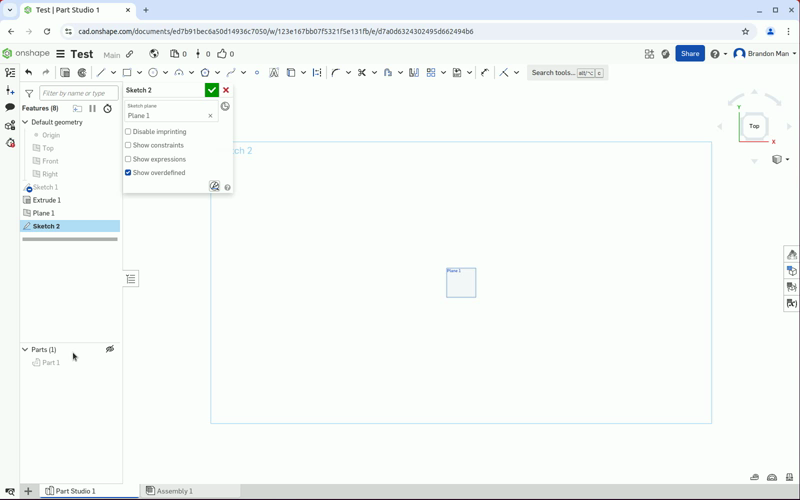
key(c)
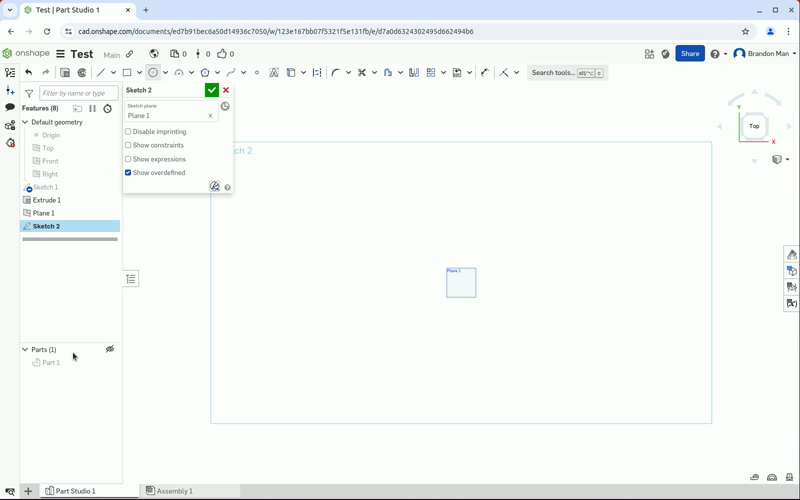
key_down(shift)
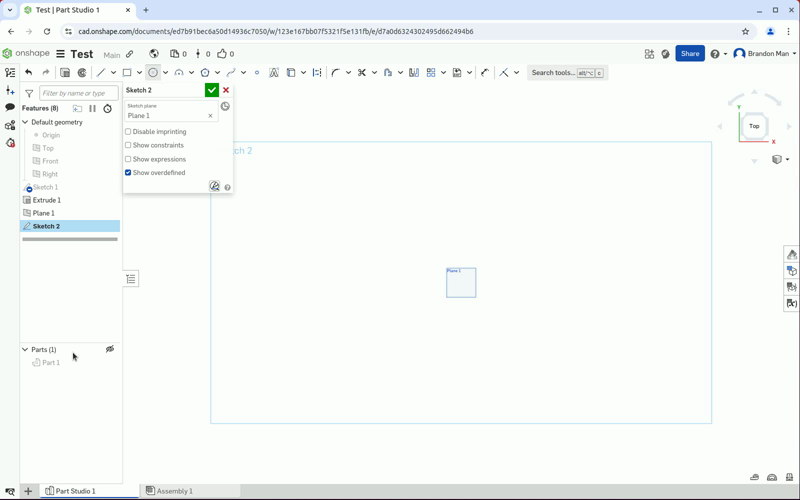
mouse_move(516, 250)
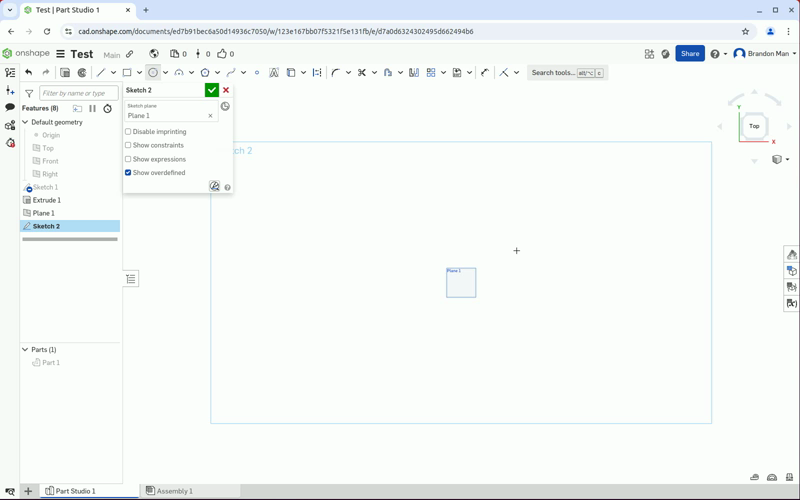
click(516, 250)
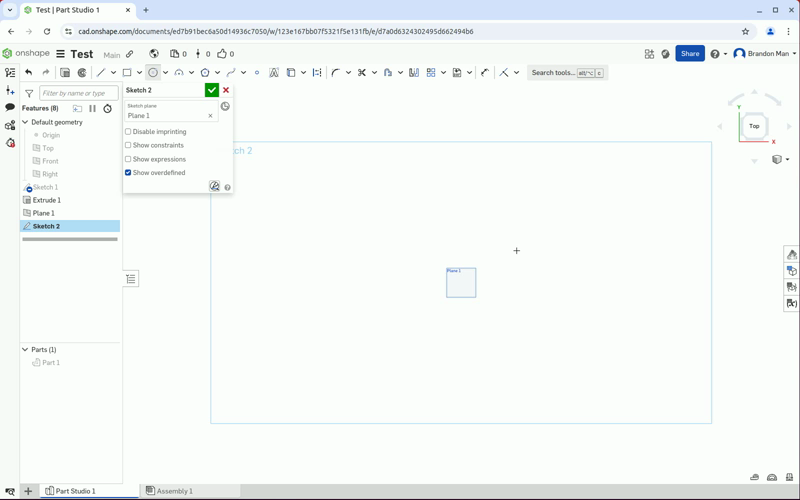
key_up(shift)
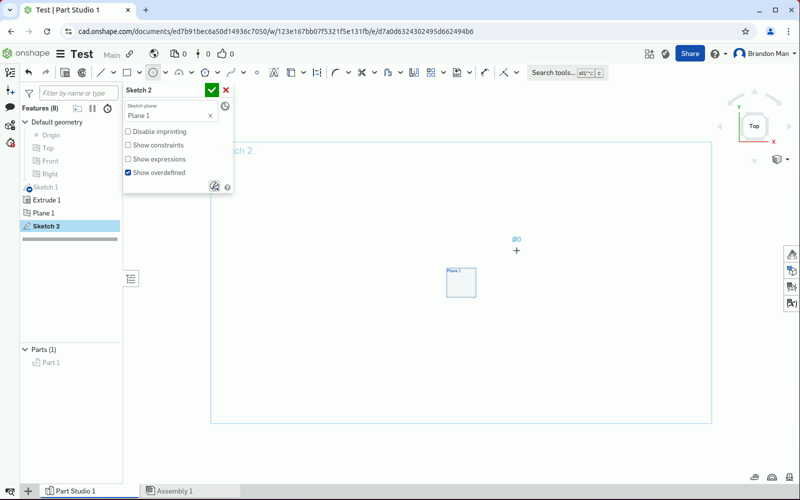
mouse_move(534, 250)
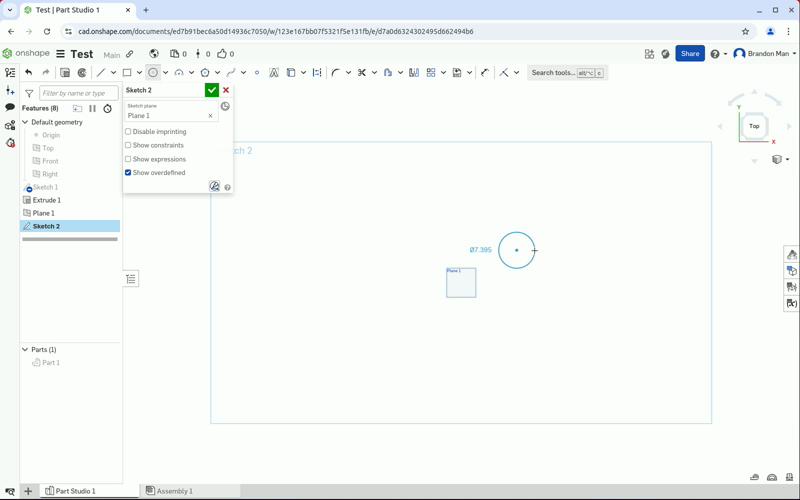
click(534, 250)
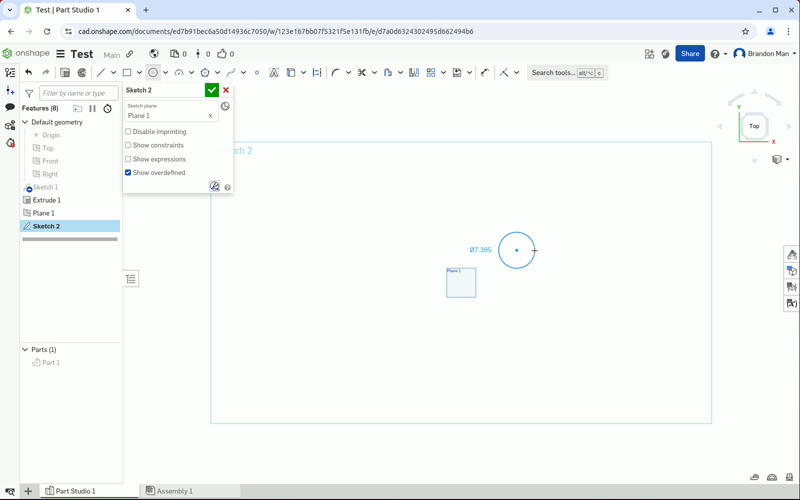
key(esc)
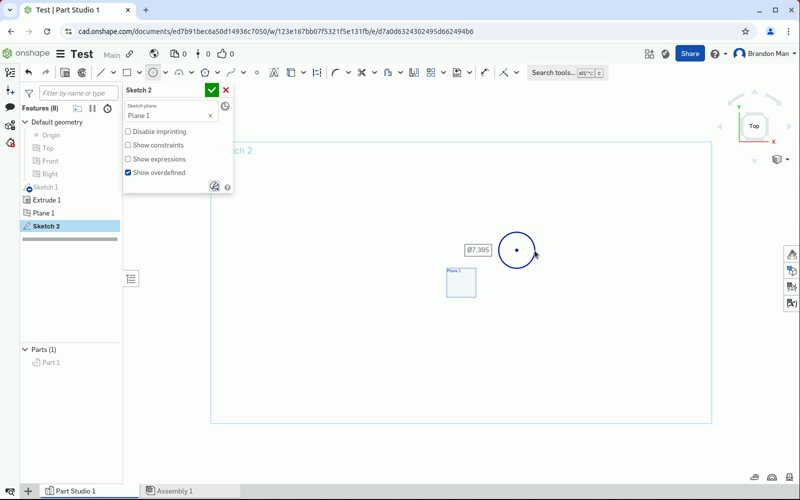
mouse_move(526, 259)
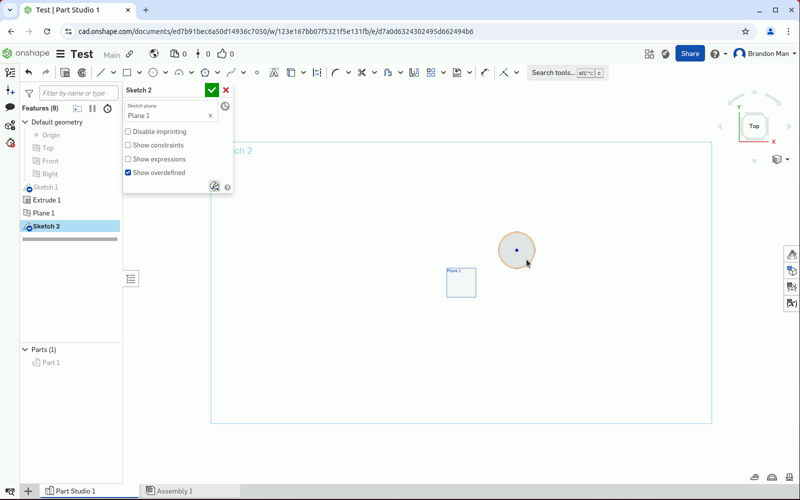
scroll(6)
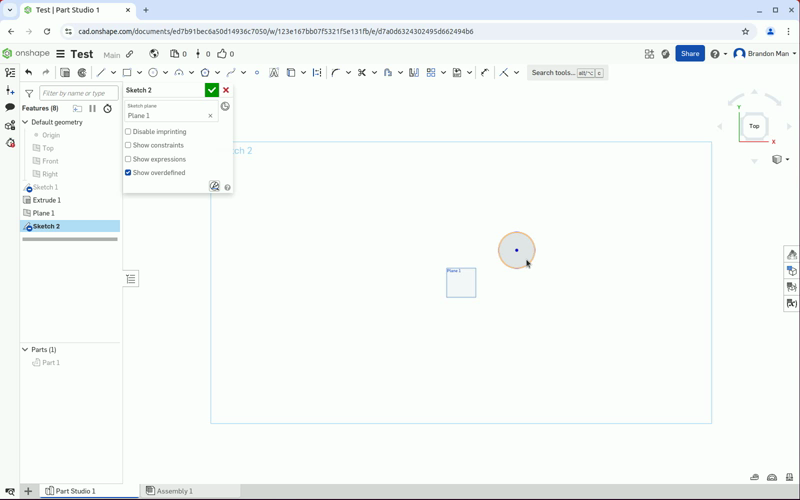
scroll(6)
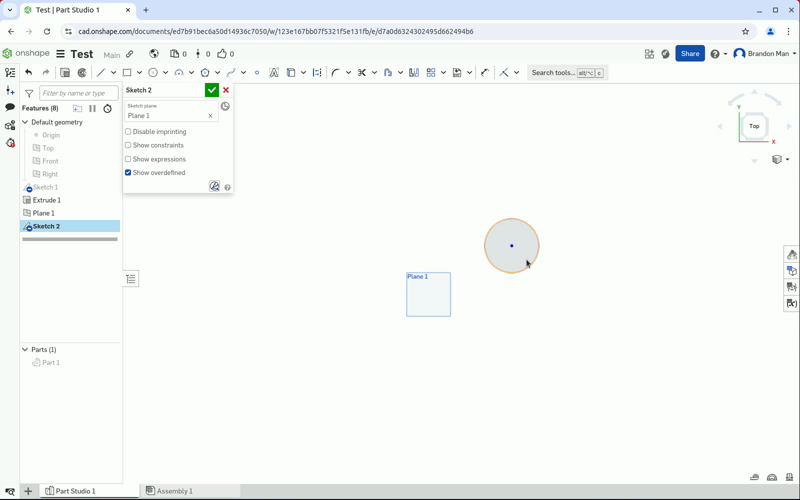
scroll(6)
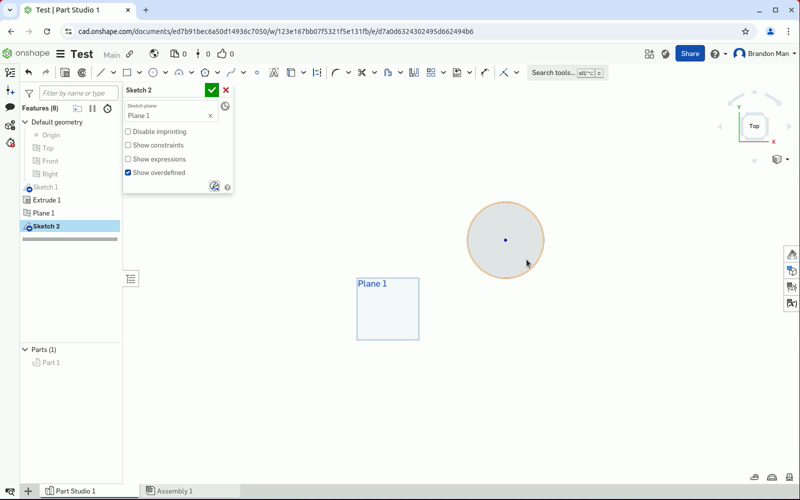
scroll(6)
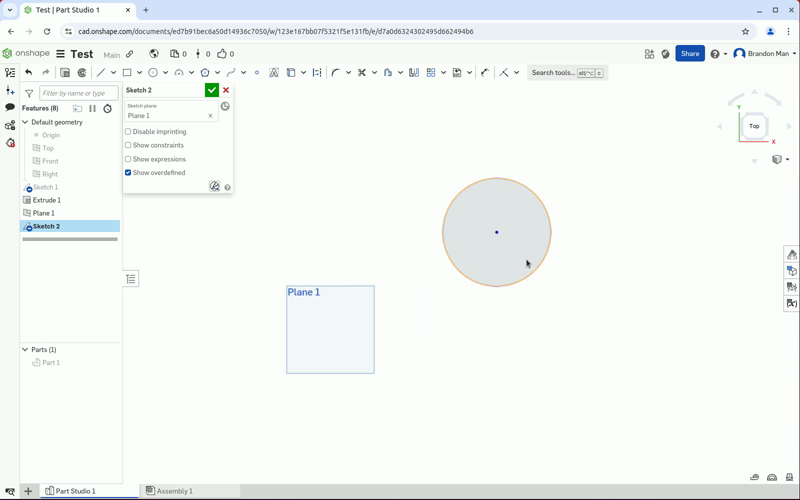
scroll(6)
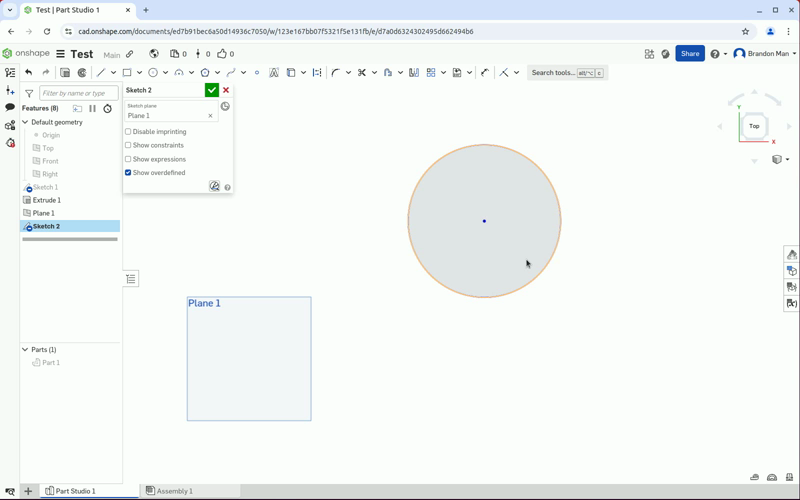
scroll(6)
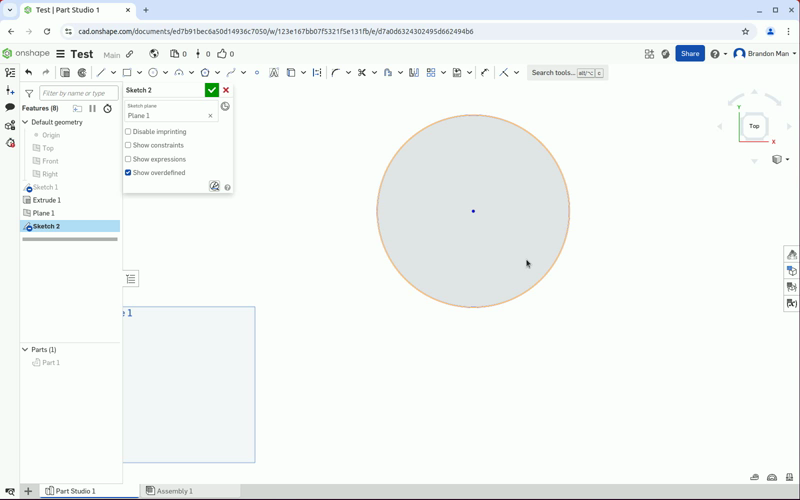
scroll(6)
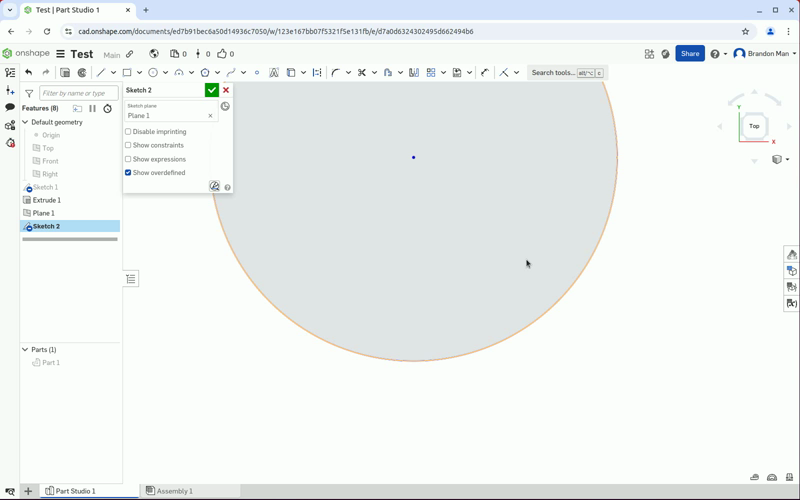
click(526, 259)
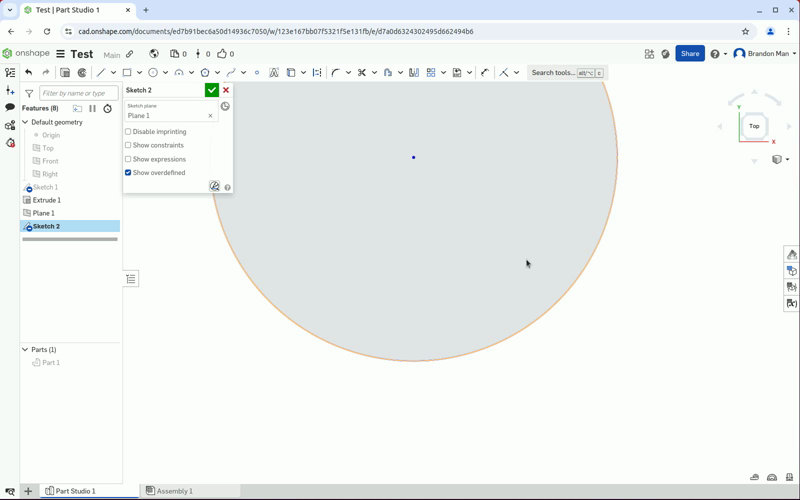
scroll(-6)
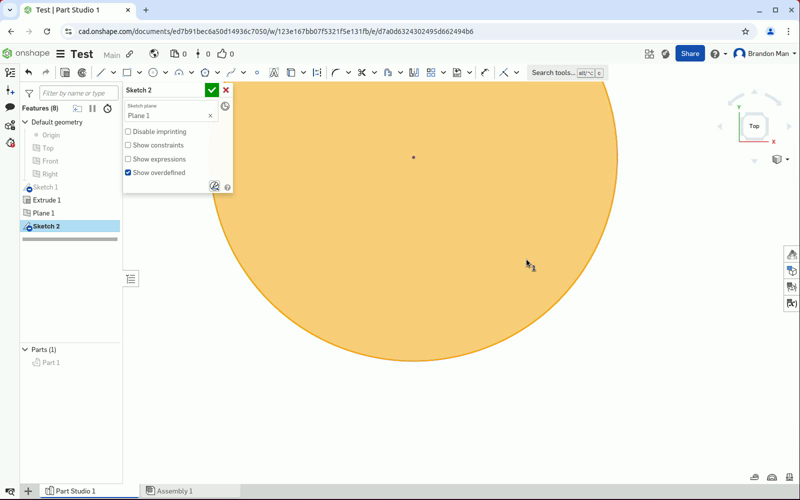
scroll(-6)
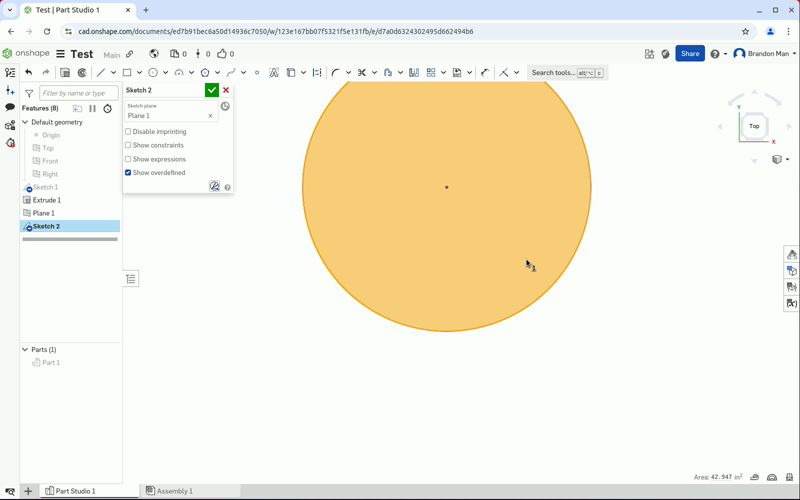
scroll(-6)
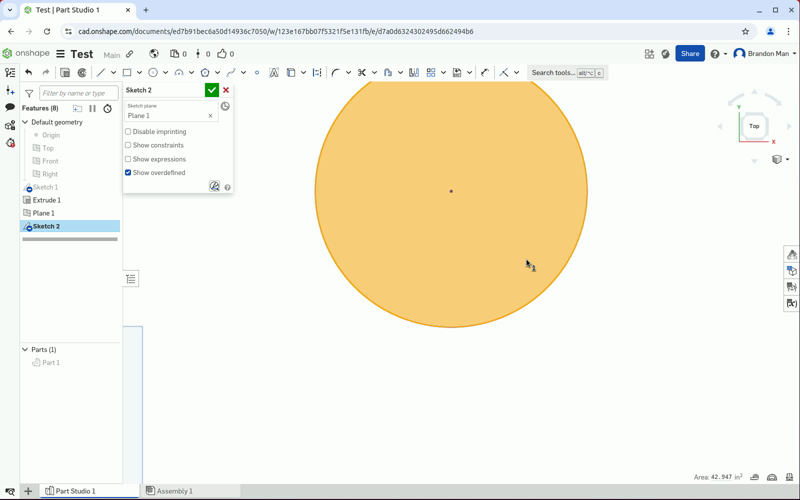
scroll(-6)
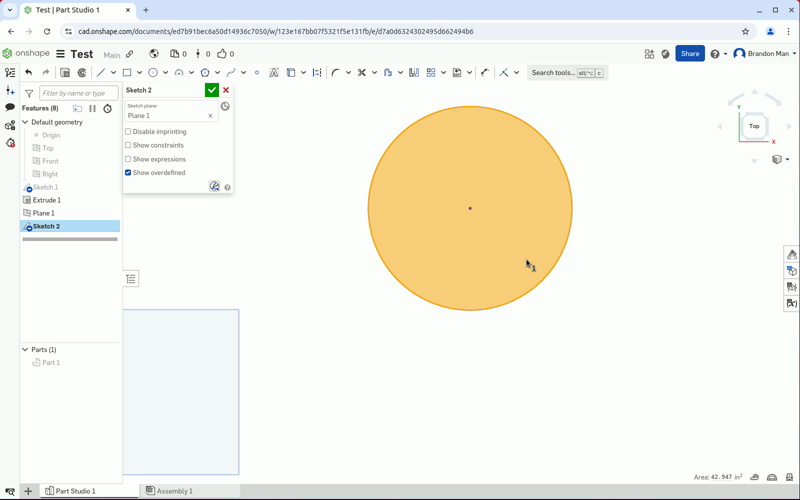
scroll(-6)
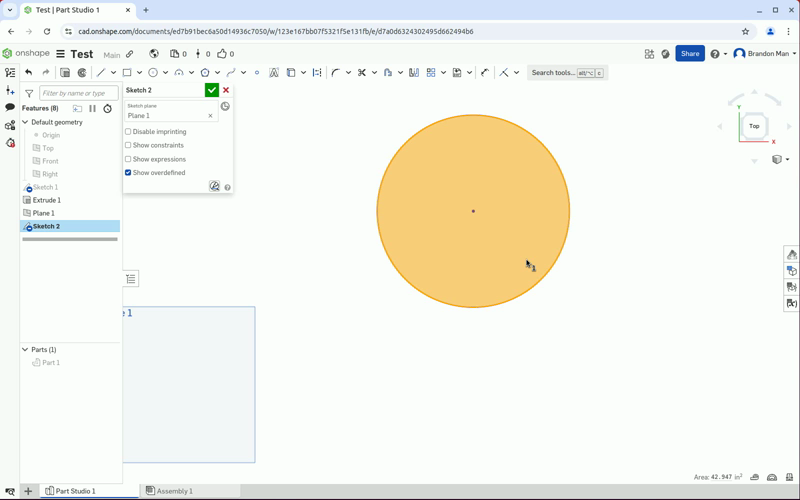
scroll(-6)
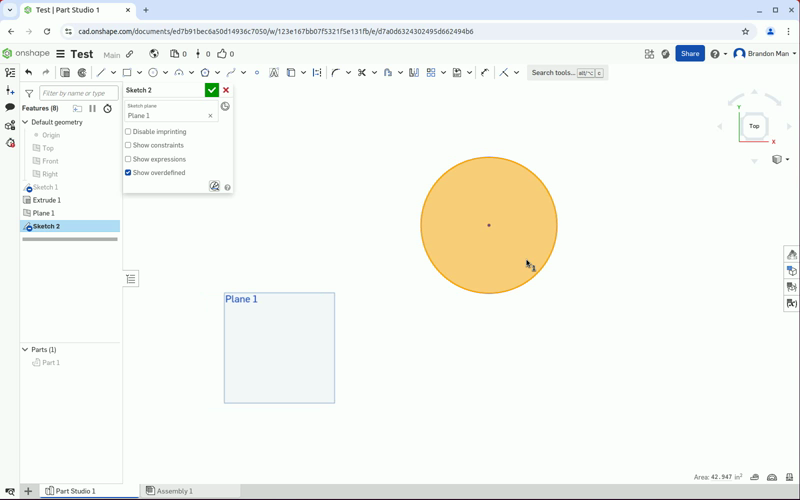
scroll(-6)
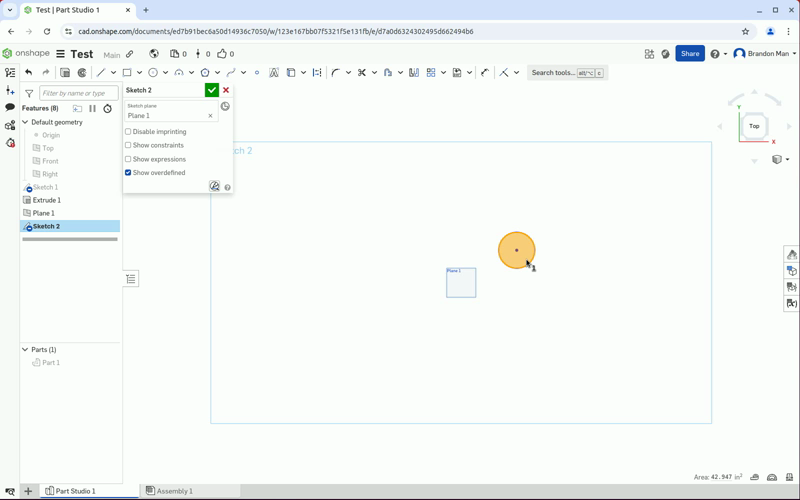
mouse_move(73, 352)
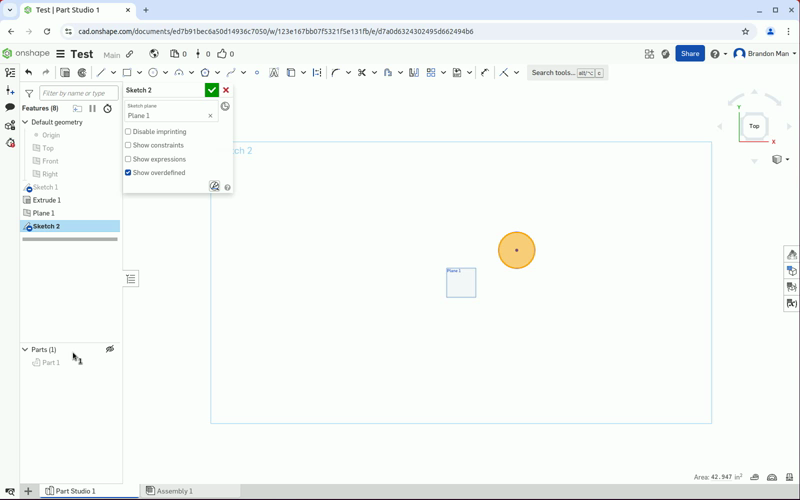
key(shift+y)
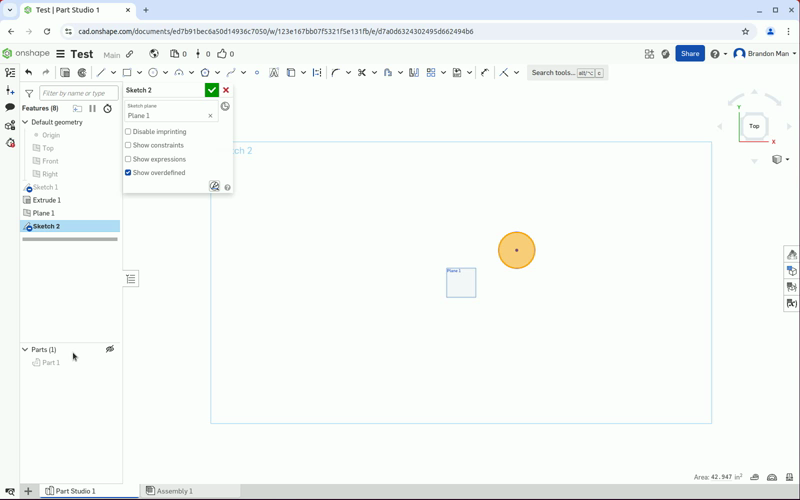
key(shift+e)
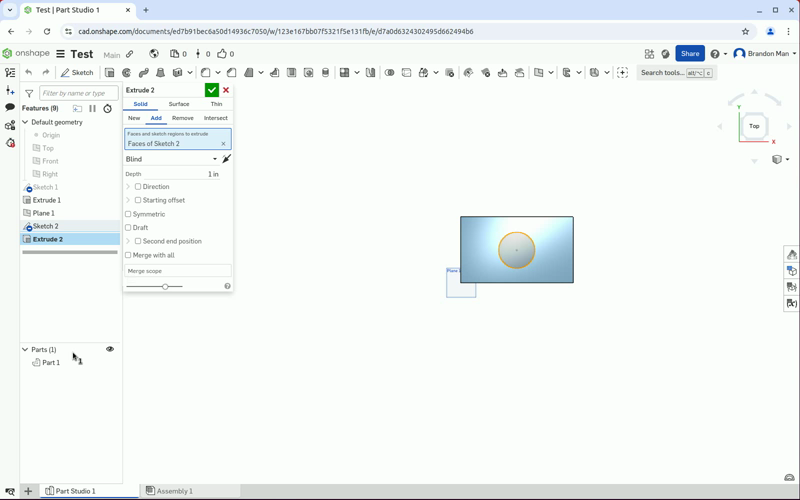
mouse_move(143, 106)
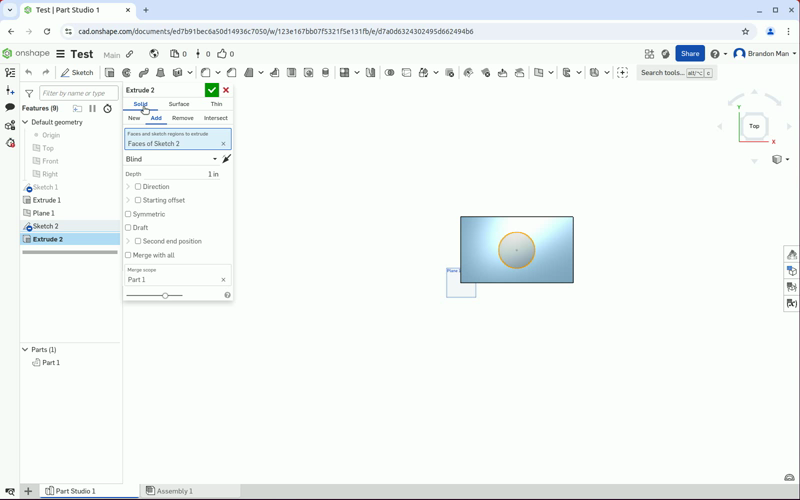
click(143, 106)
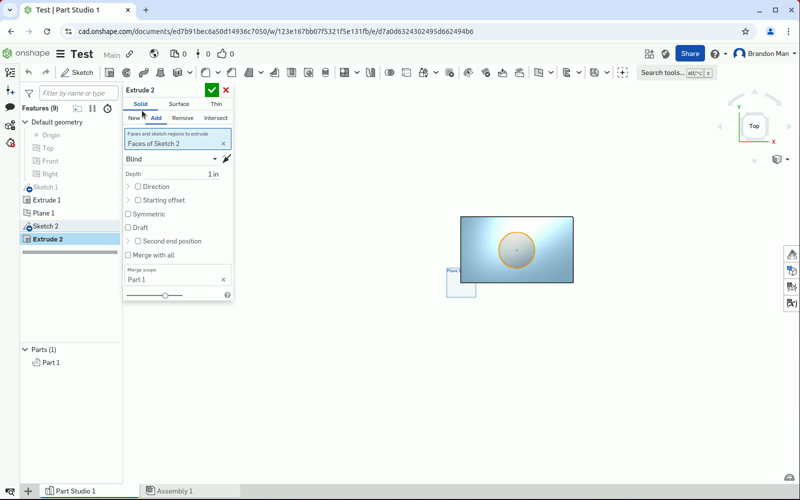
mouse_move(137, 120)
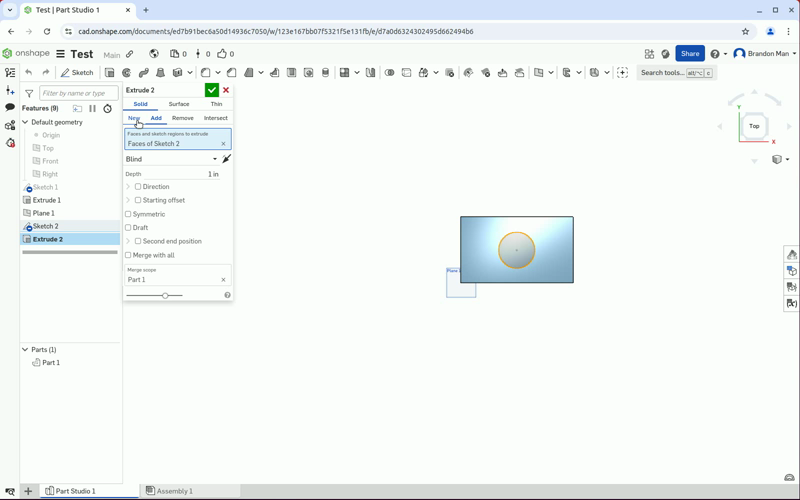
click(137, 120)
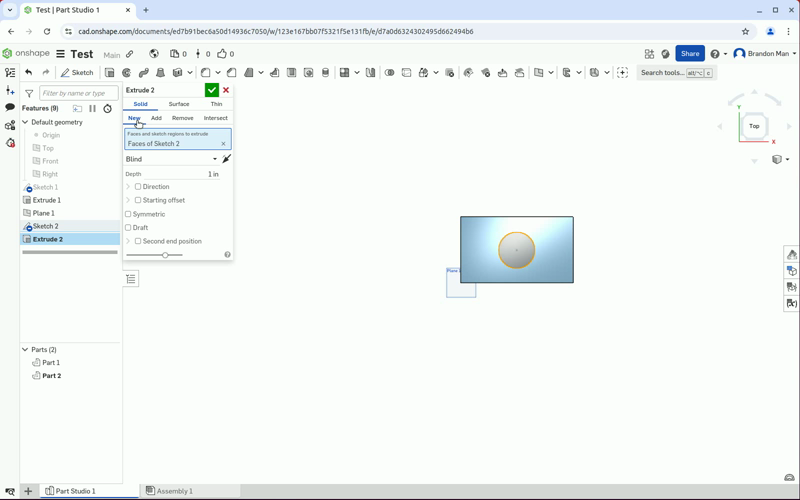
key(tab, 4)
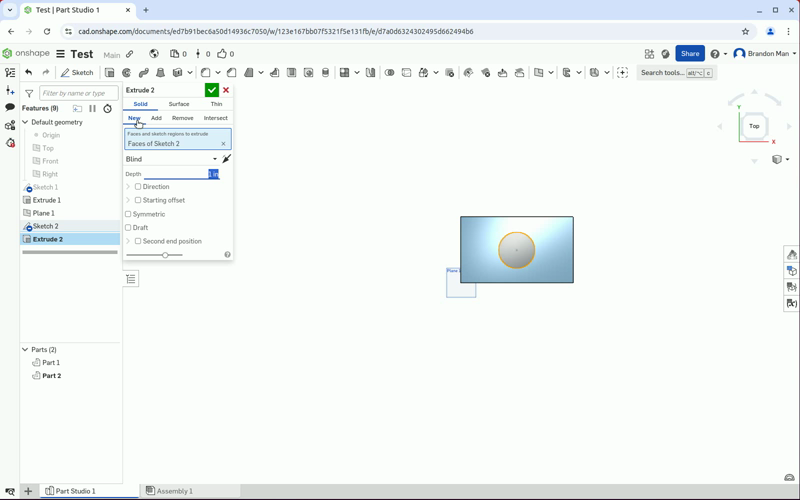
text(-0.241)
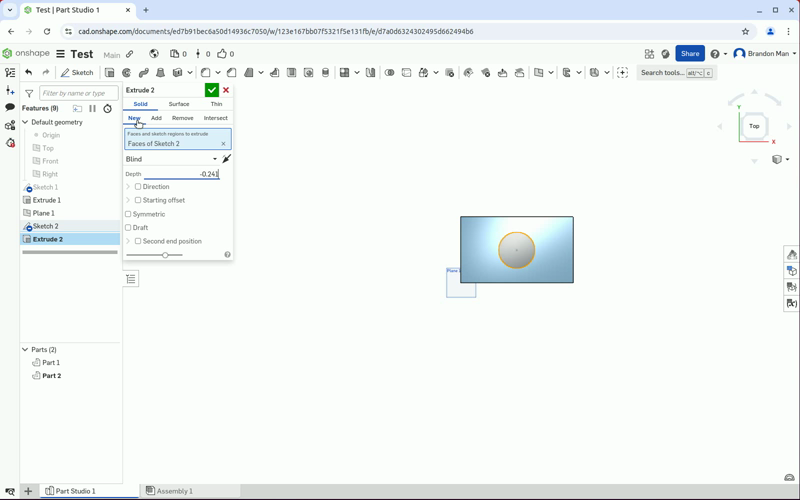
key(enter)
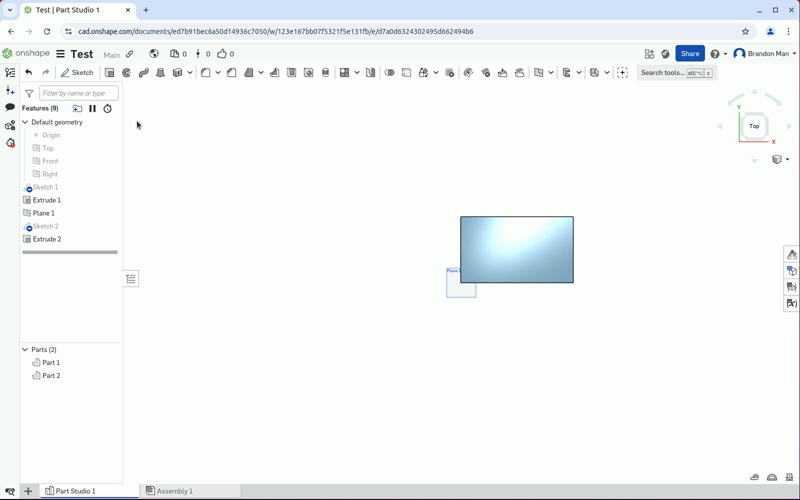
key(shift+h)
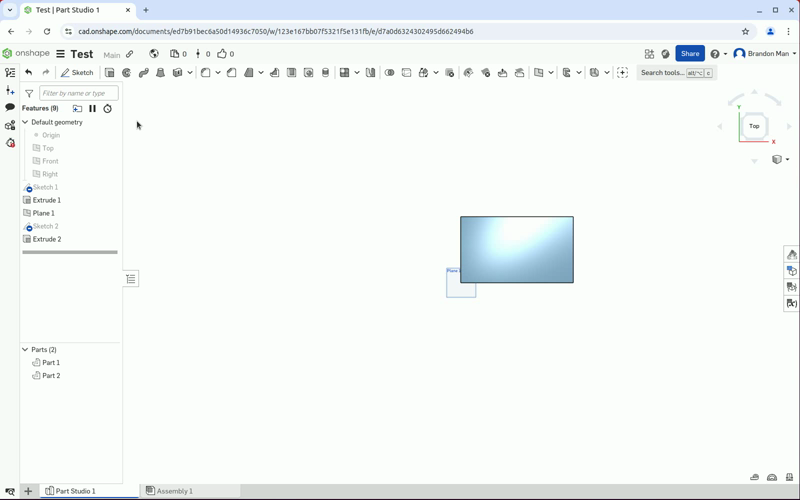
key(shift+h)
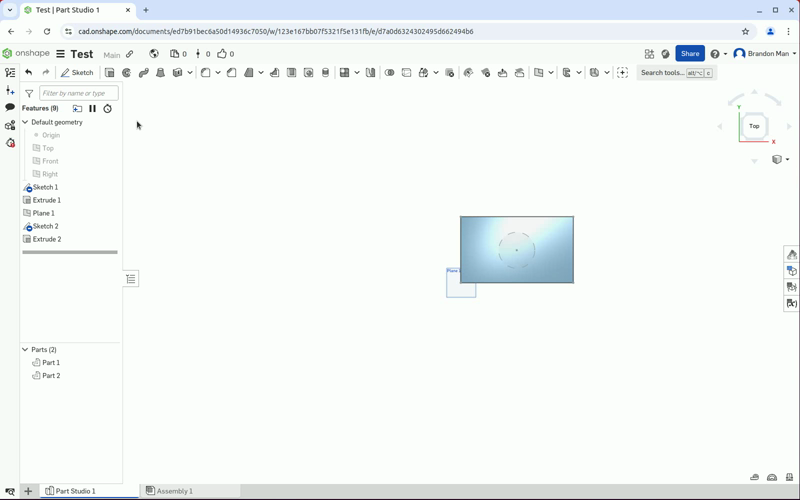
key(shift+7)
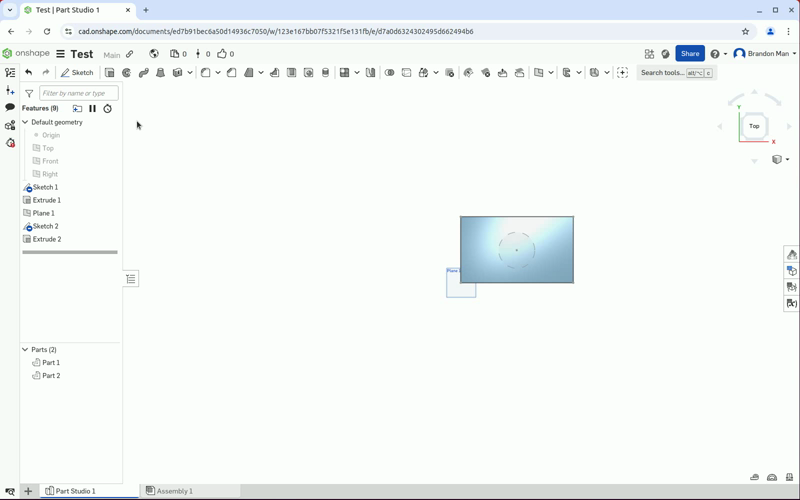
key(up, 3)
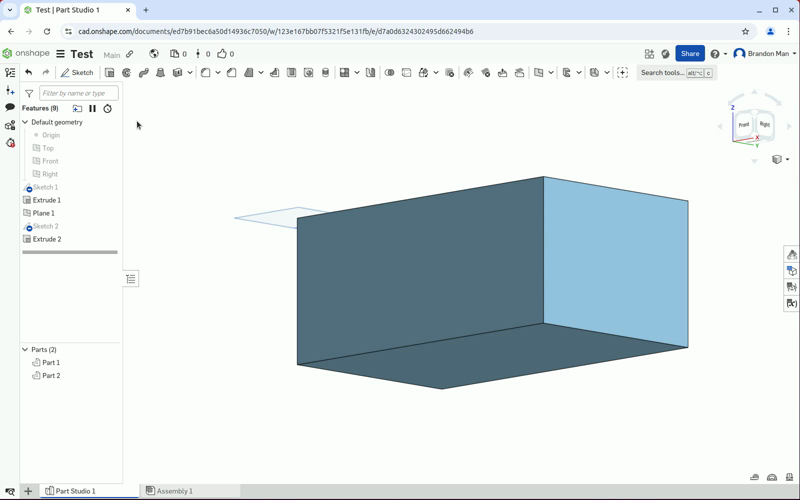
key(left, 3)
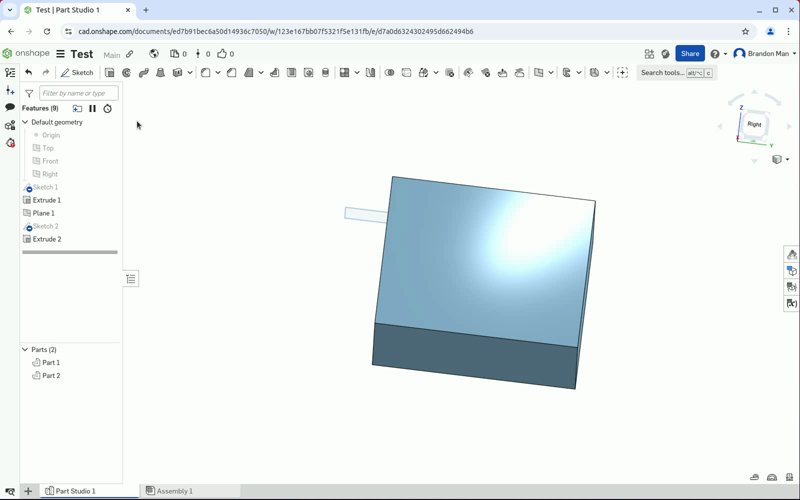
key(right, 3)
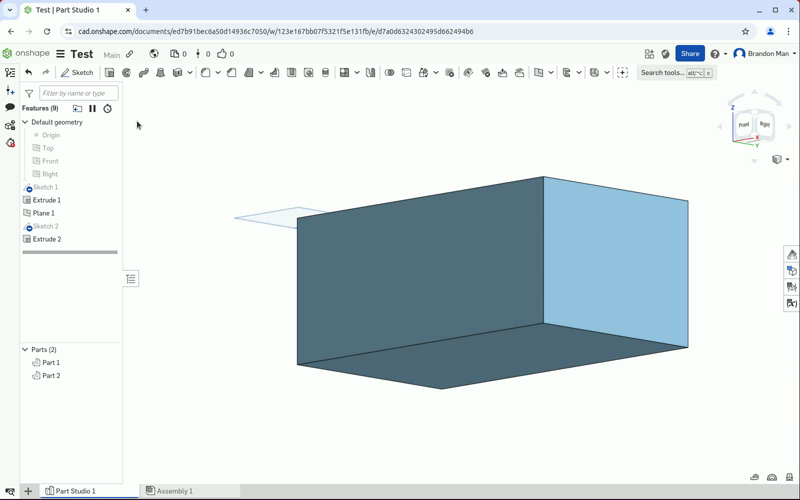
key(down, 3)
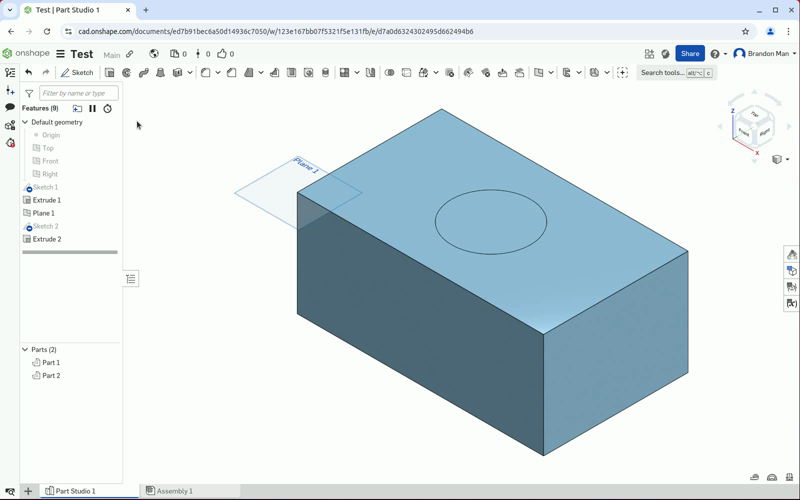
mouse_move(73, 189)
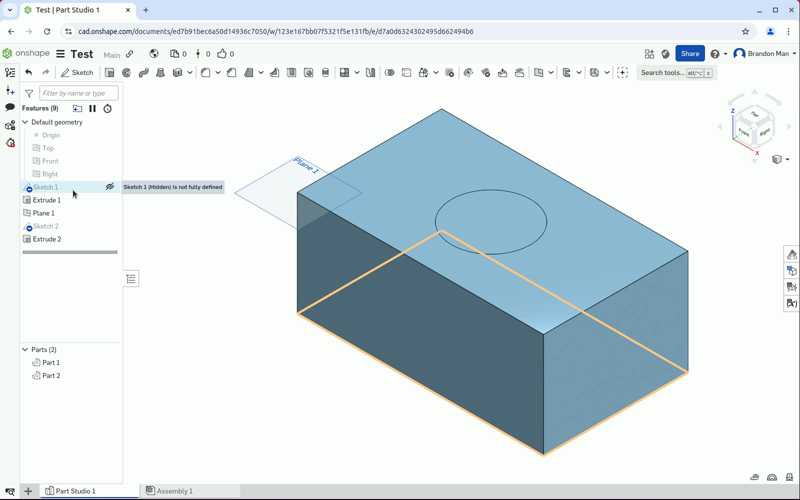
click(73, 189)